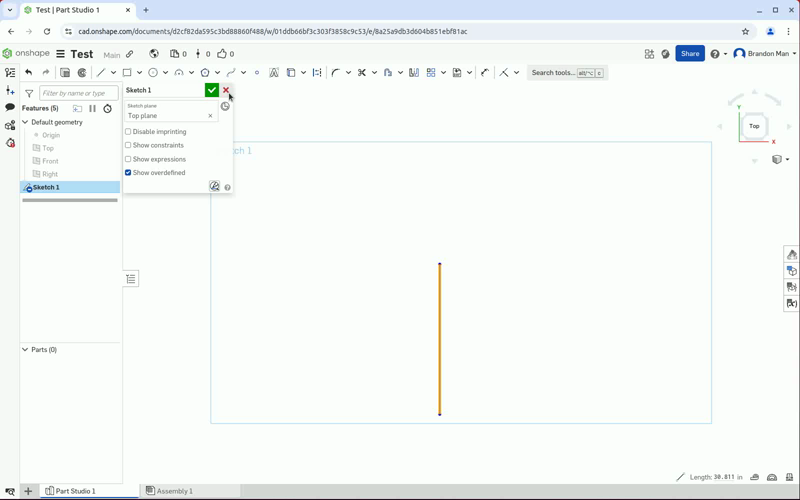
key(shift+h)
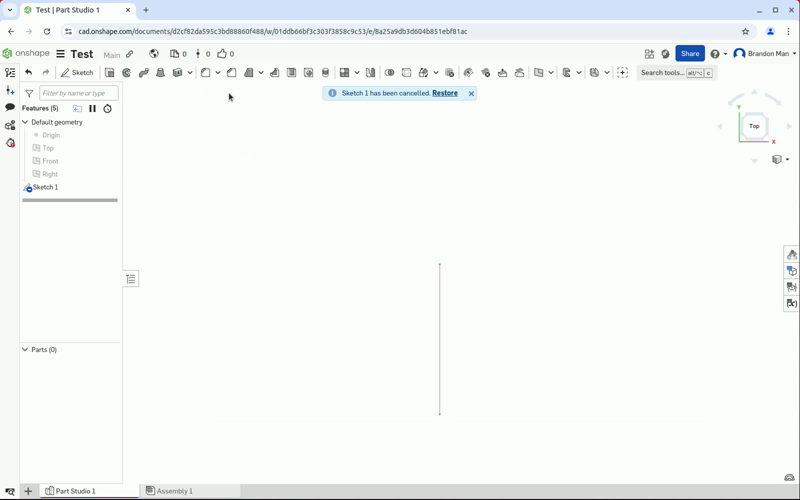
key(shift+s)
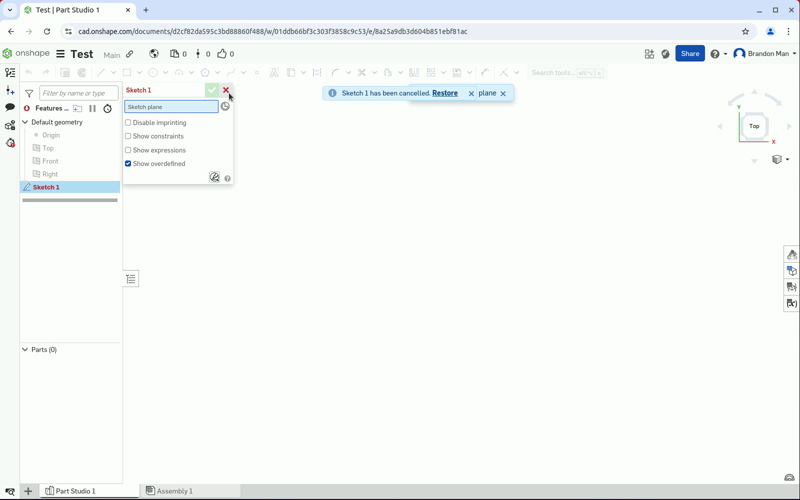
mouse_move(73, 150)
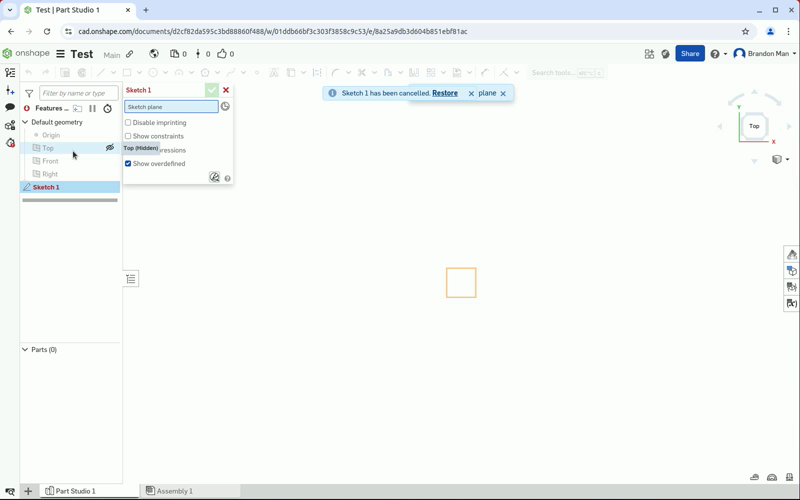
click(73, 150)
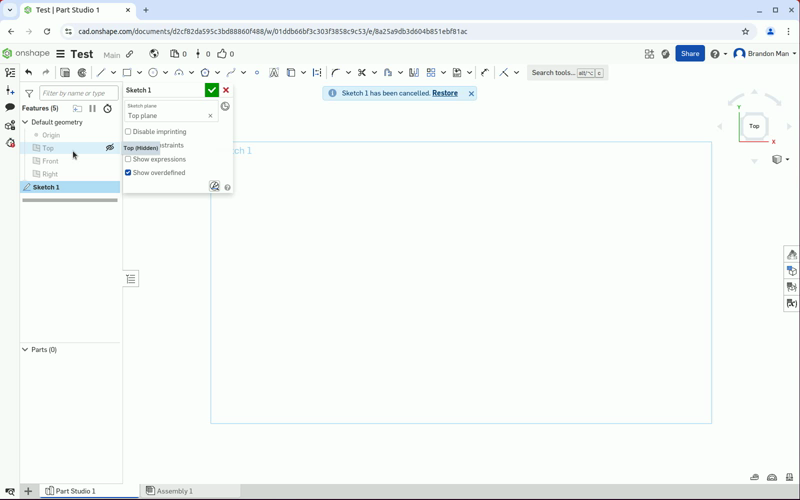
mouse_move(73, 352)
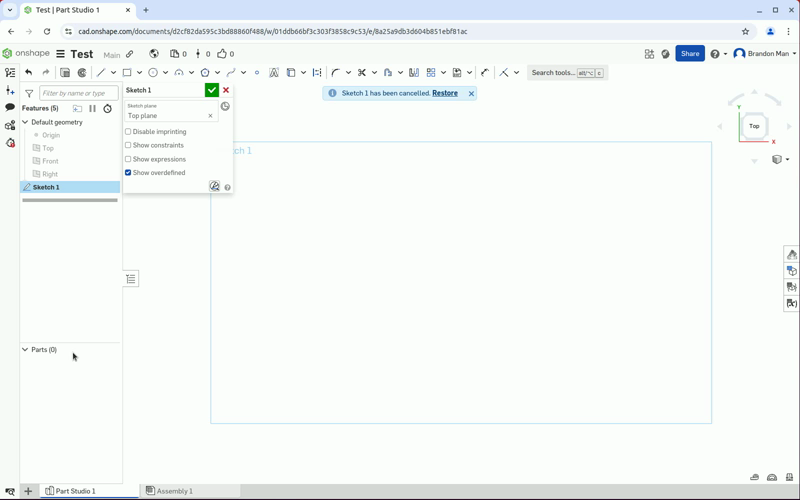
key(y)
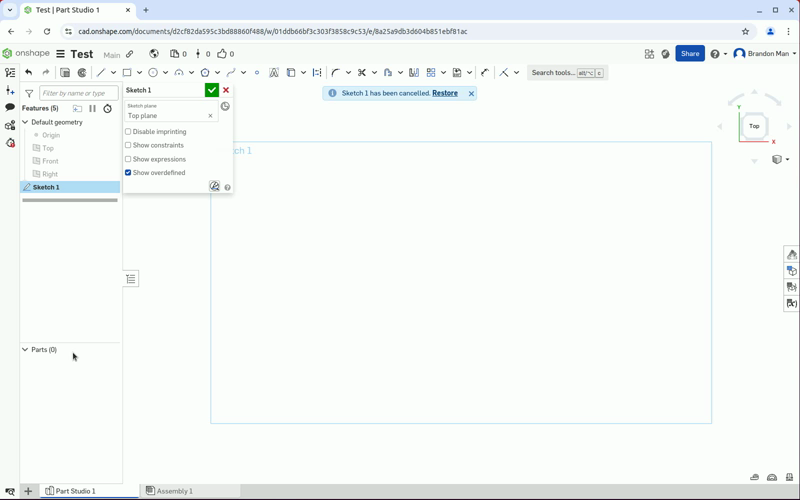
key(c)
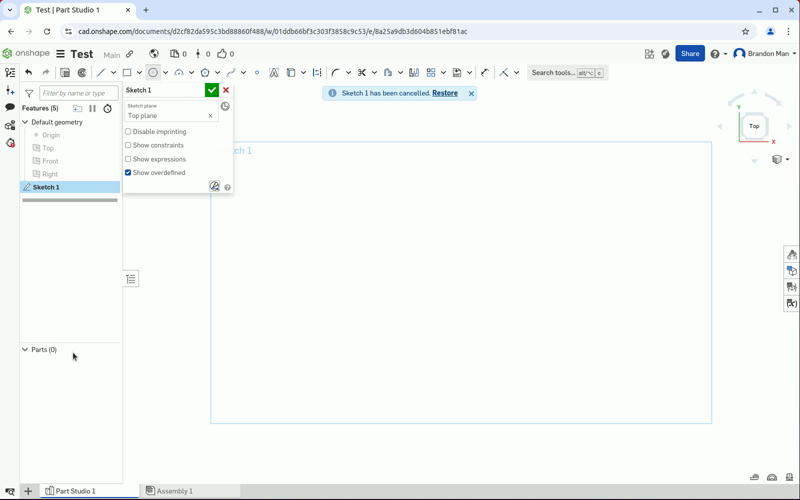
key_down(shift)
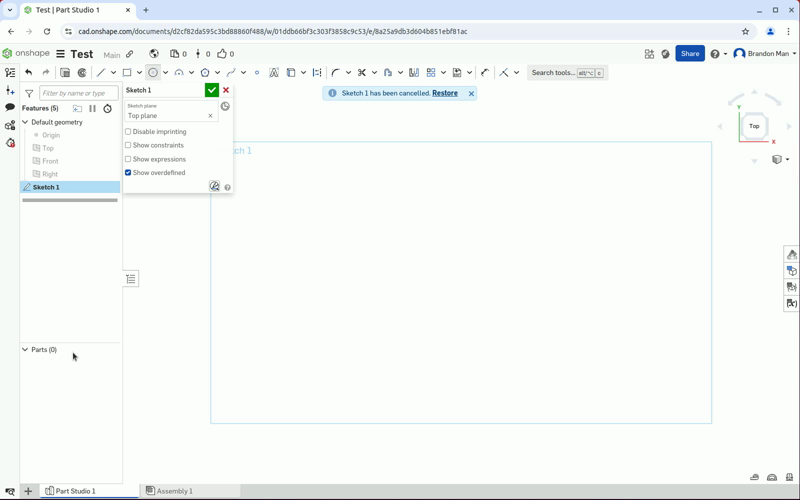
mouse_move(556, 282)
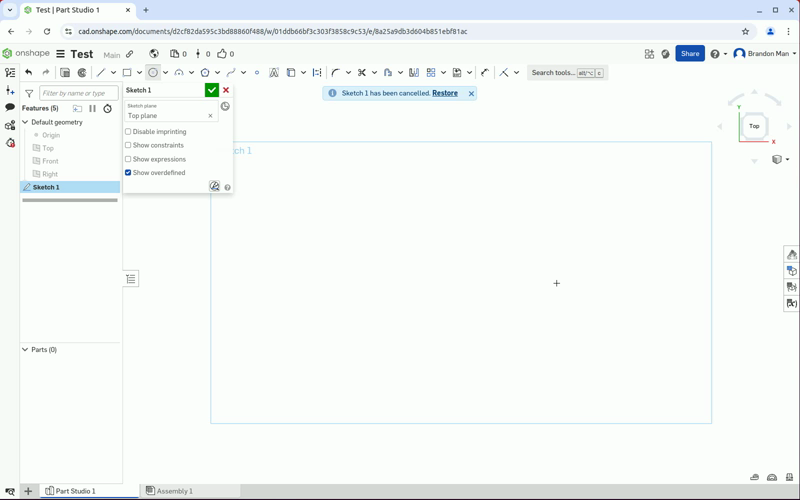
click(556, 282)
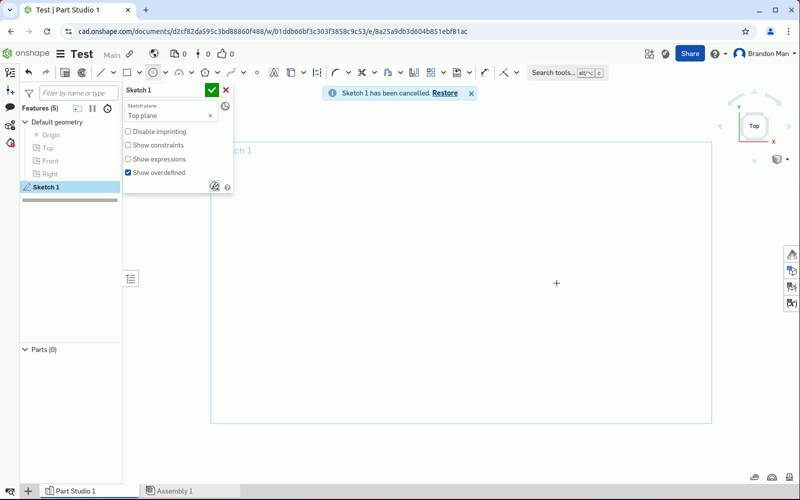
key_up(shift)
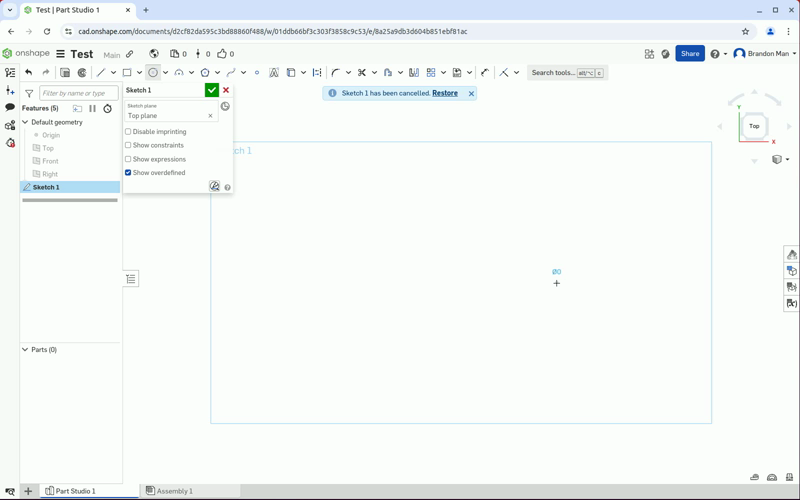
mouse_move(568, 282)
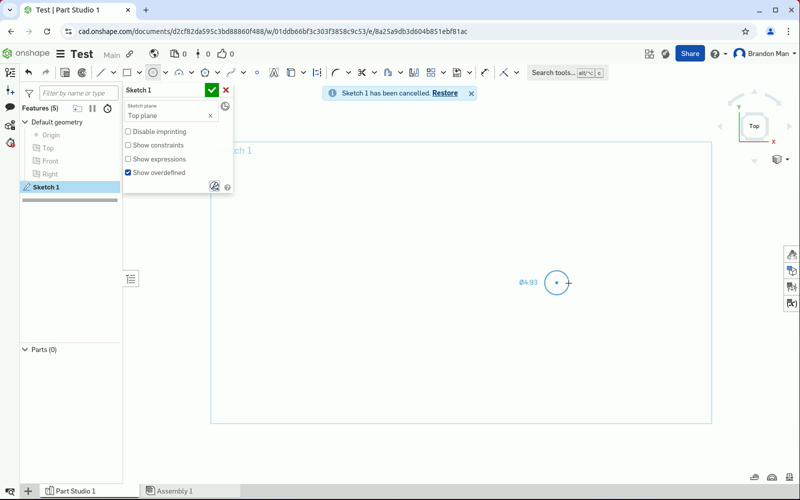
click(568, 282)
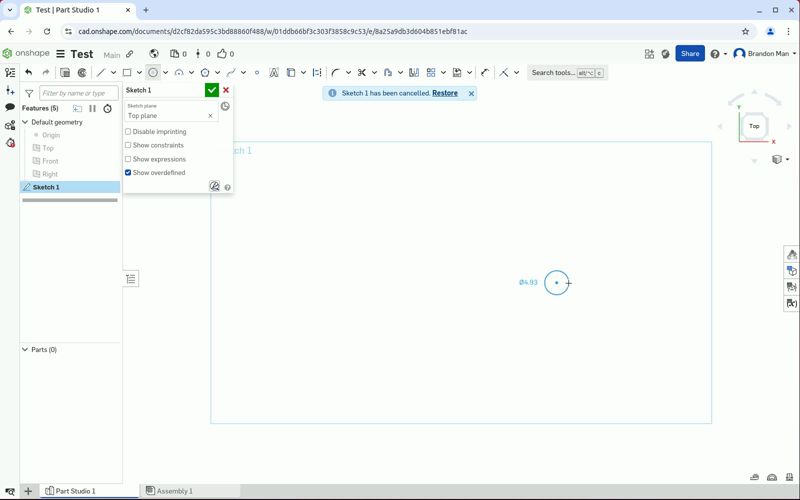
key(esc)
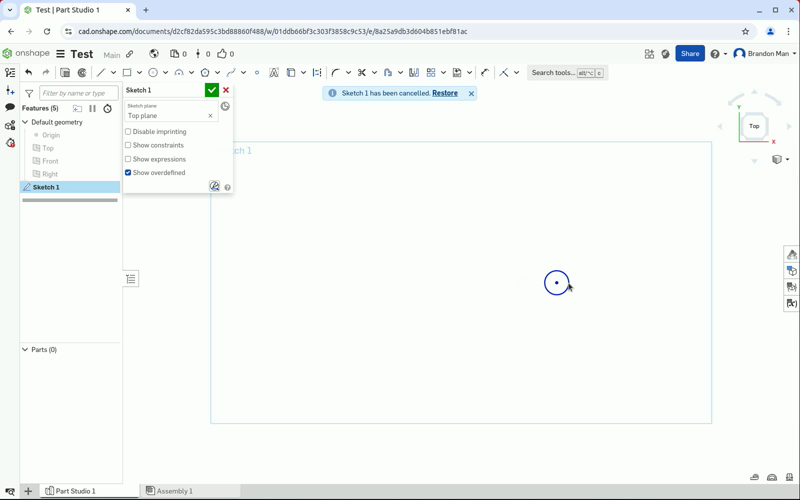
mouse_move(558, 286)
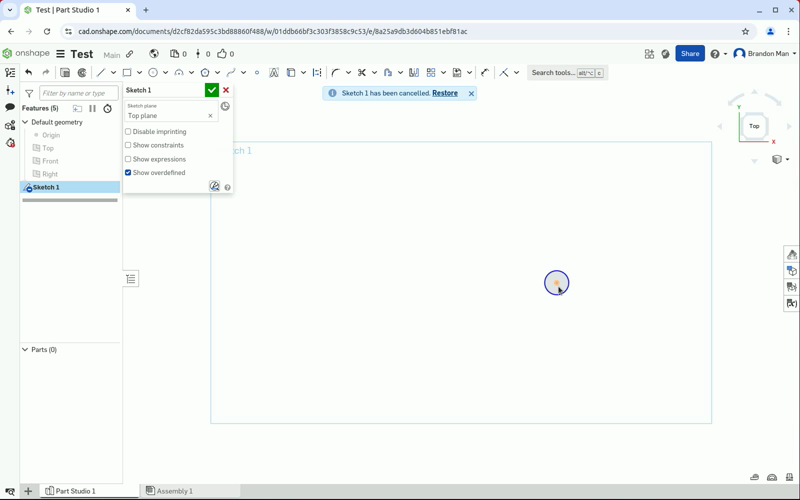
scroll(6)
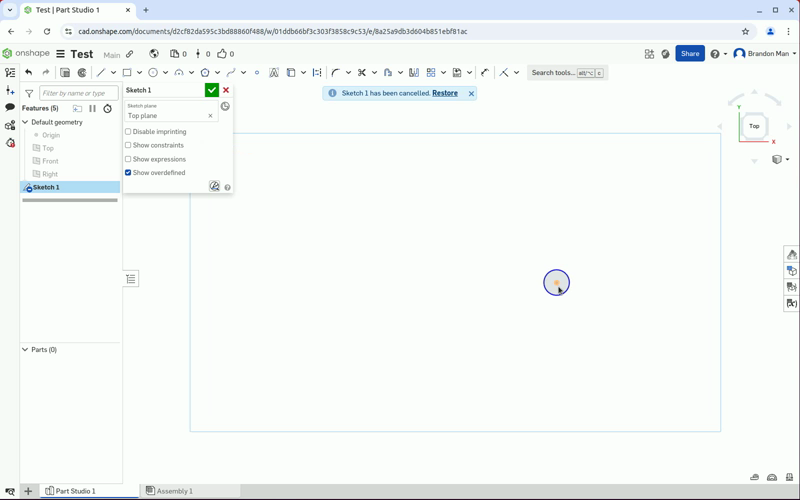
scroll(6)
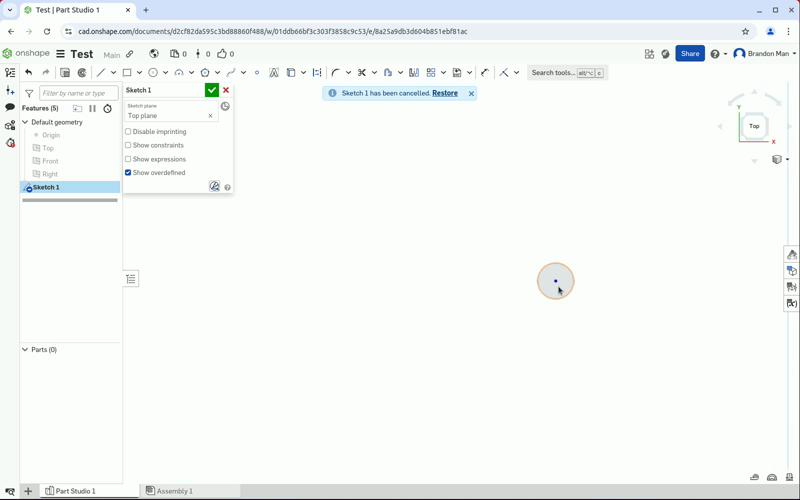
scroll(6)
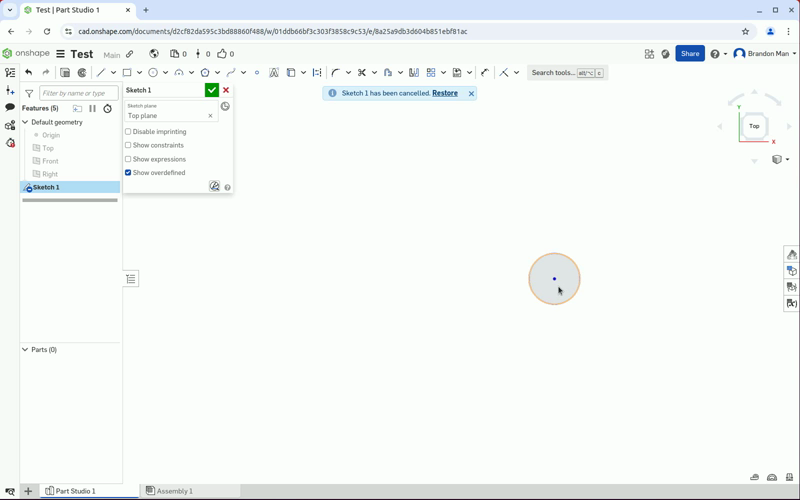
scroll(6)
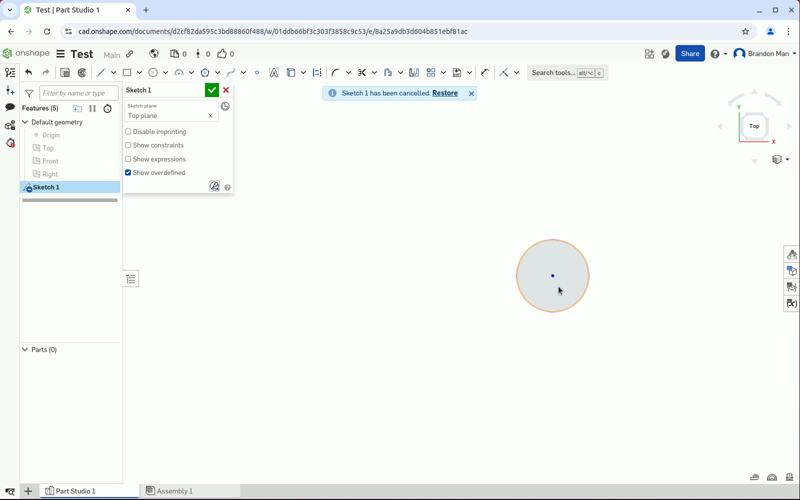
scroll(6)
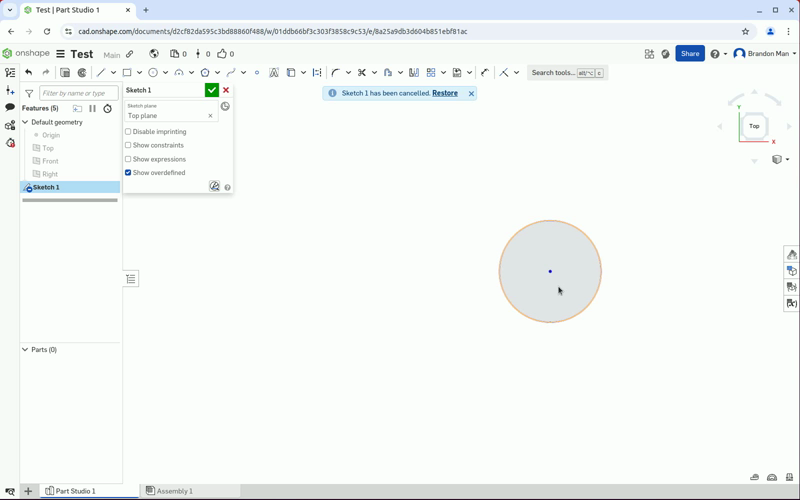
scroll(6)
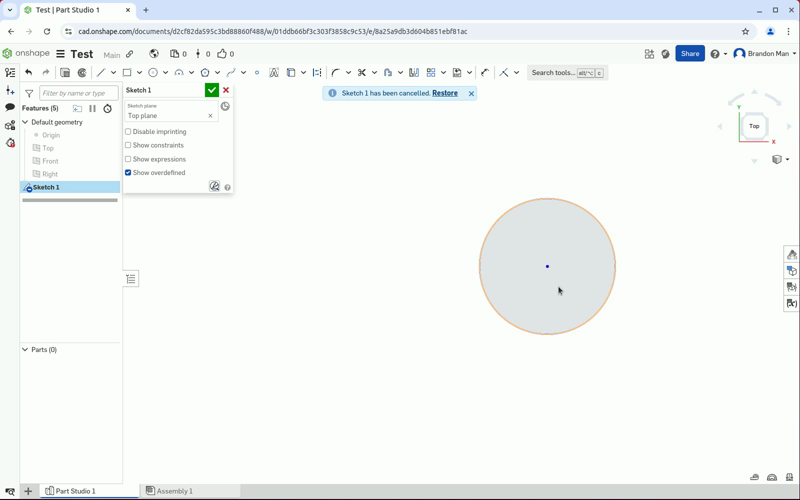
scroll(6)
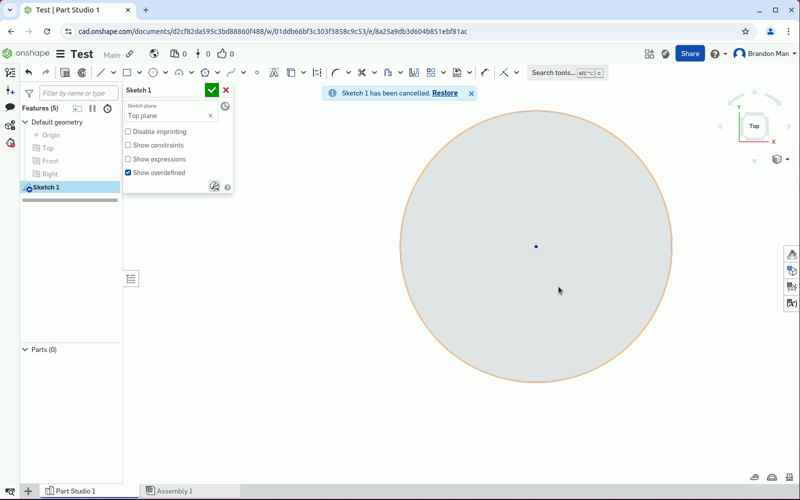
click(558, 286)
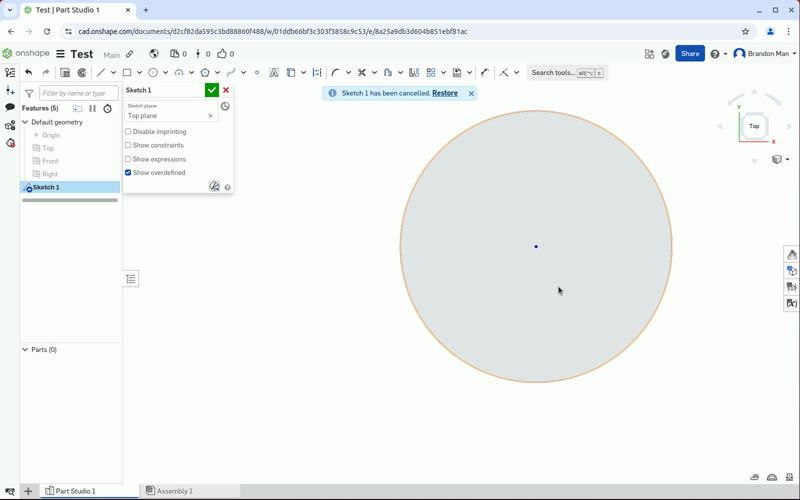
scroll(-6)
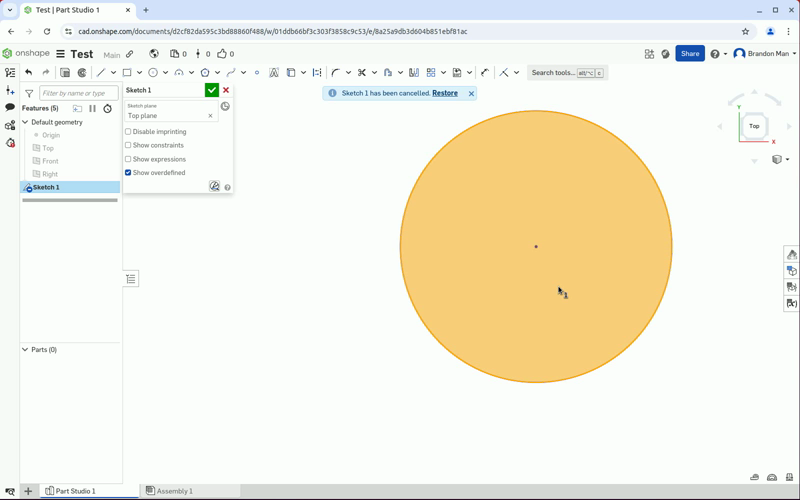
scroll(-6)
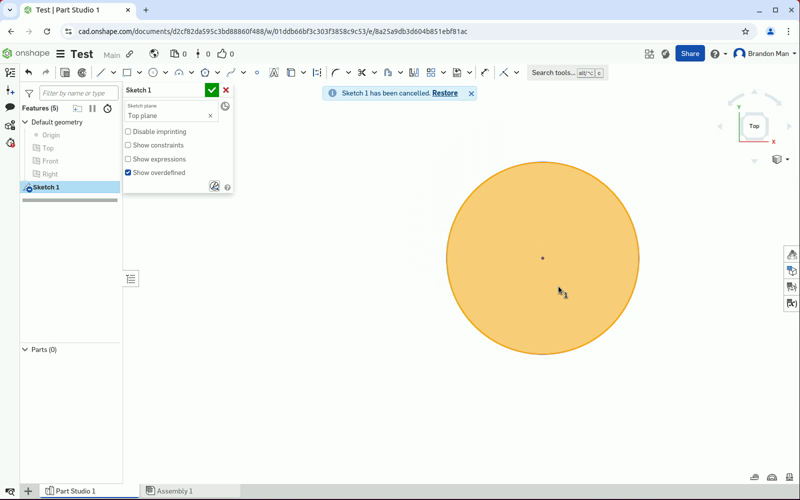
scroll(-6)
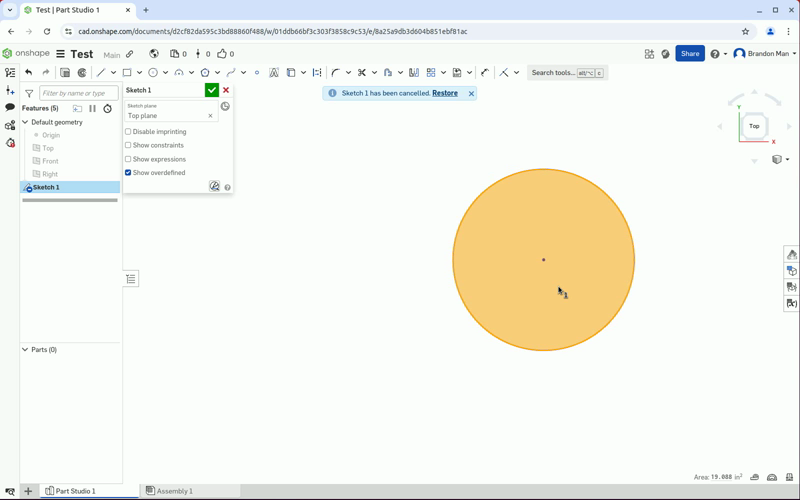
scroll(-6)
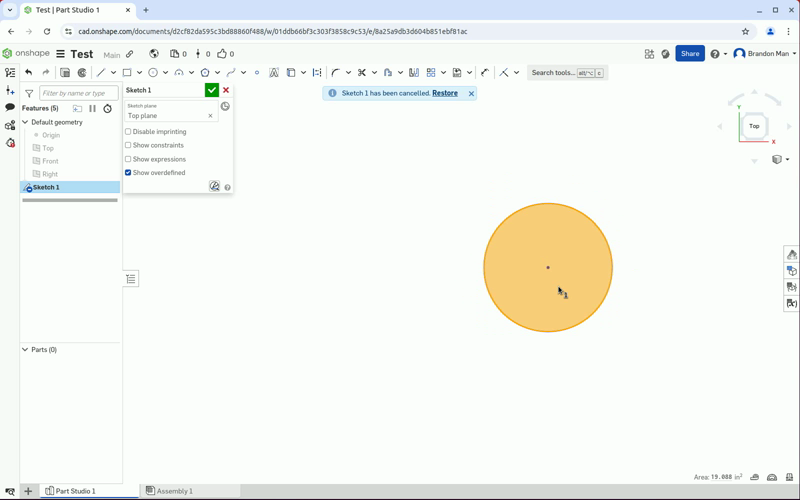
scroll(-6)
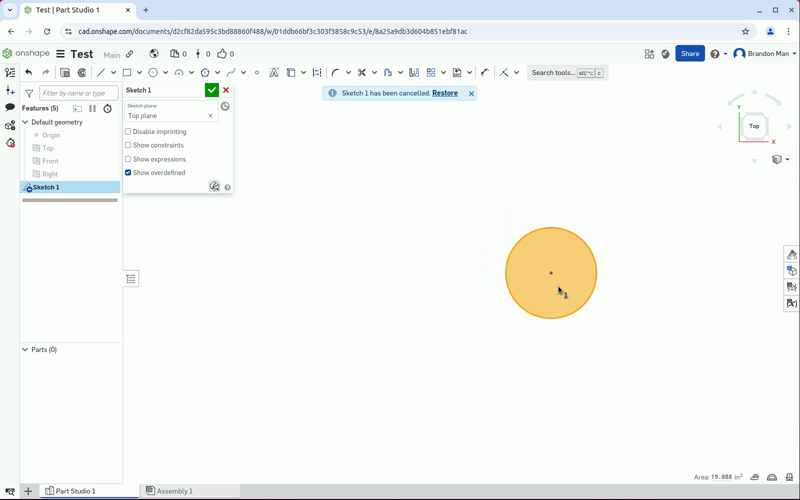
scroll(-6)
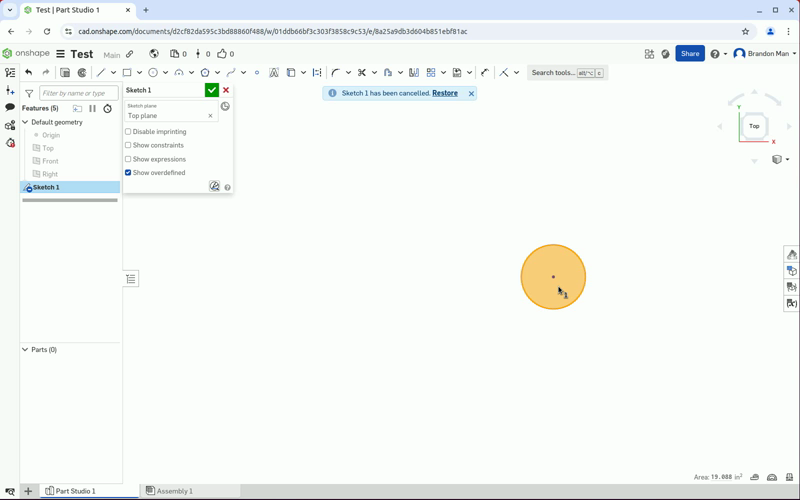
scroll(-6)
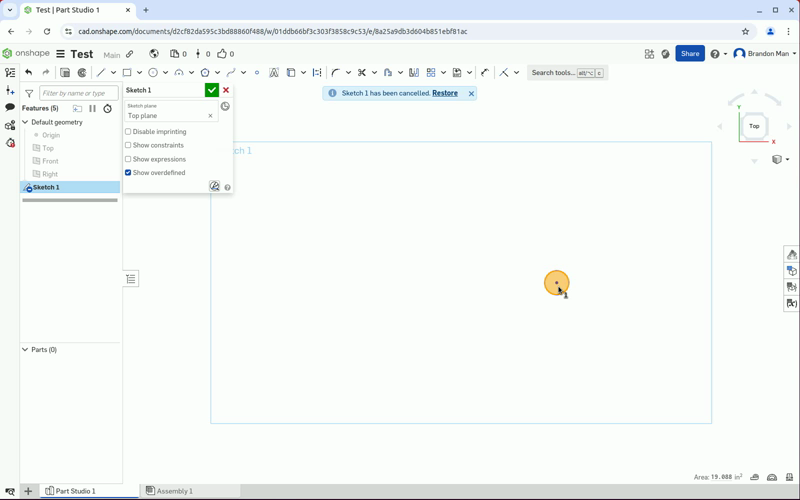
mouse_move(73, 352)
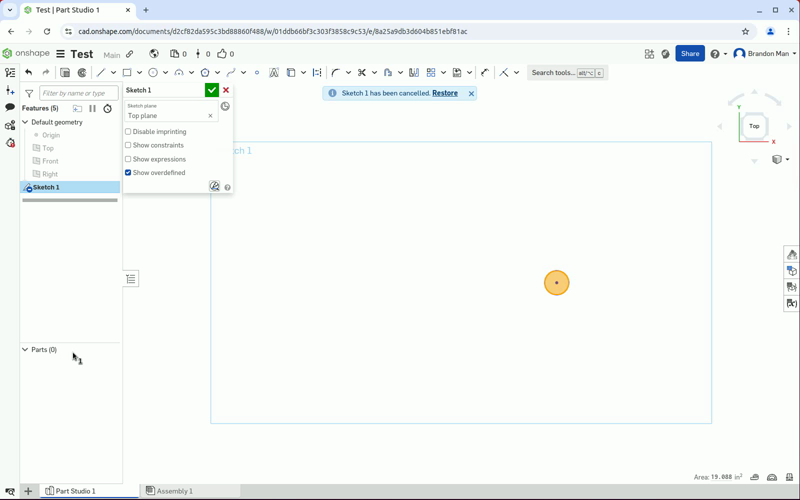
key(shift+y)
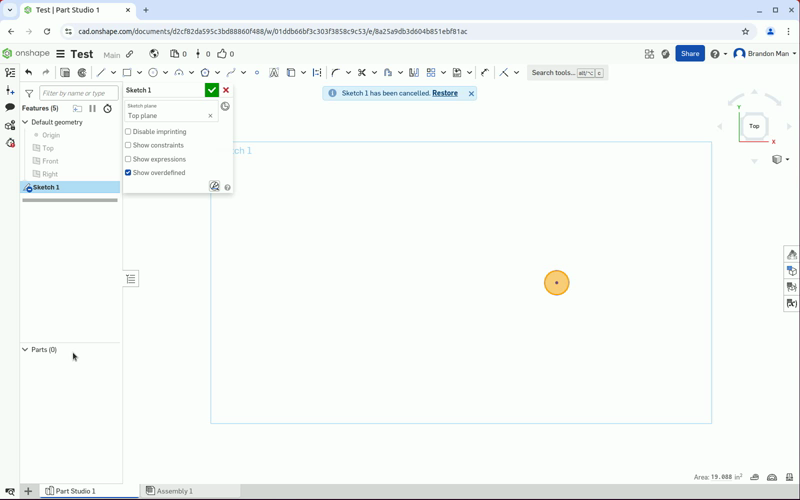
key(shift+e)
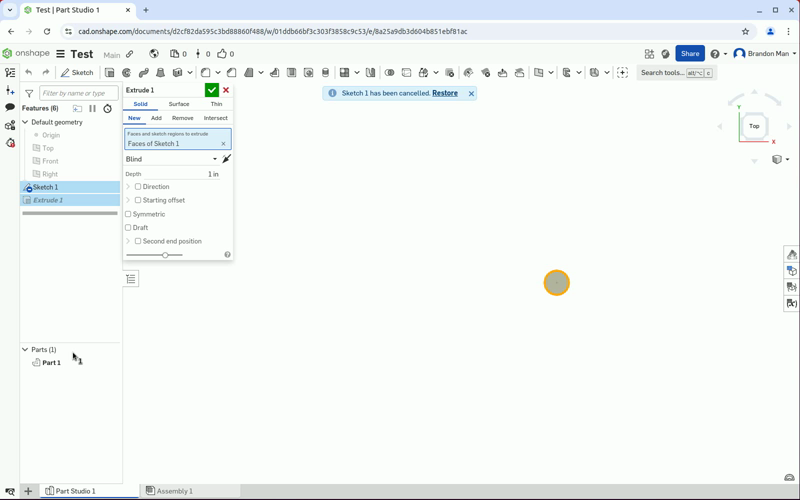
mouse_move(143, 106)
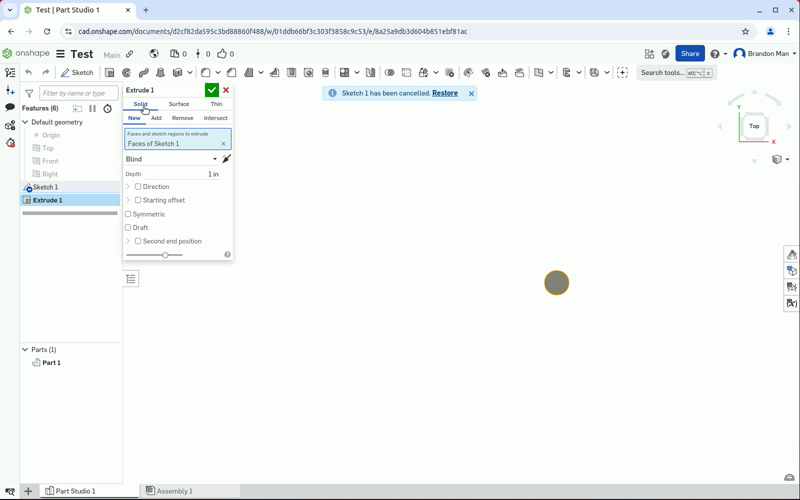
click(143, 106)
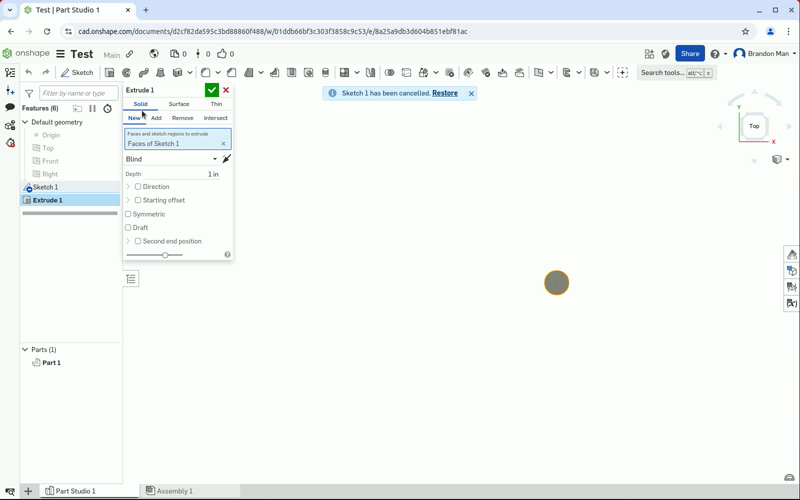
mouse_move(137, 120)
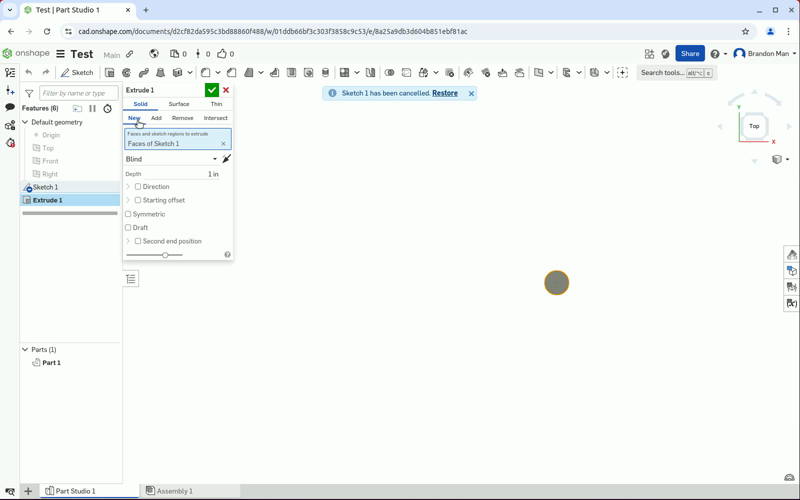
click(137, 120)
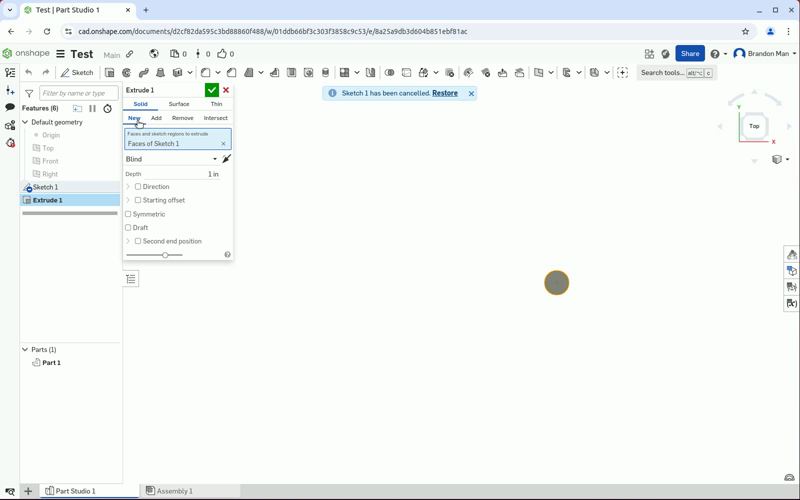
key(tab, 4)
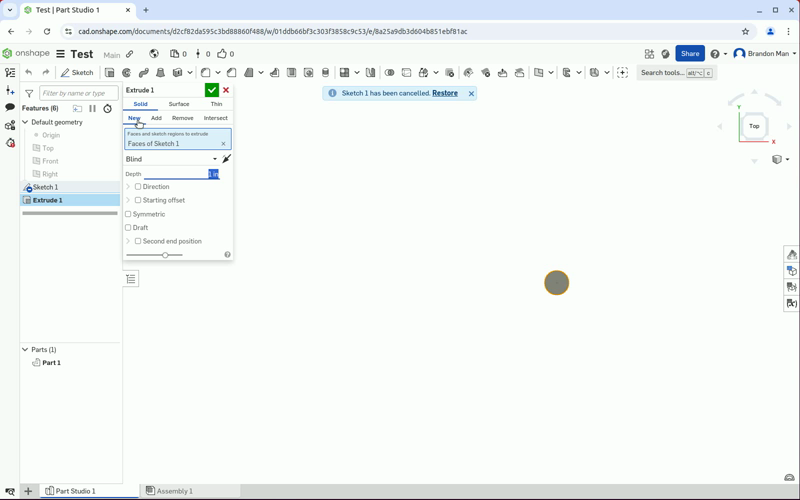
text(2.408)
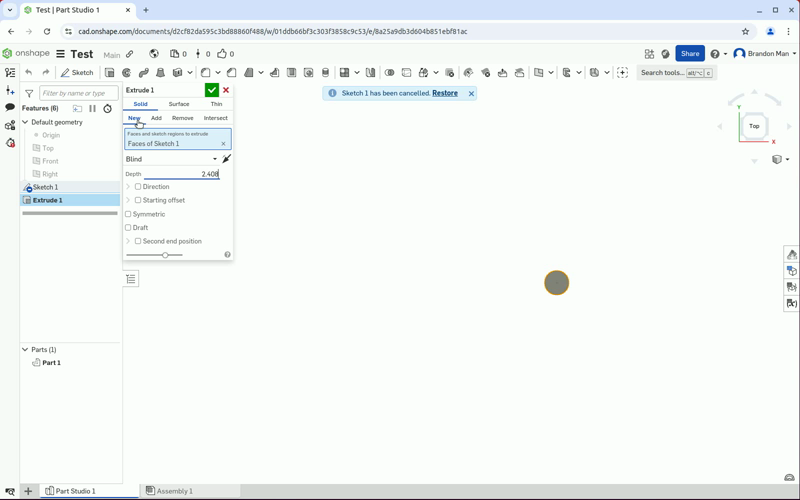
key(tab, 3)
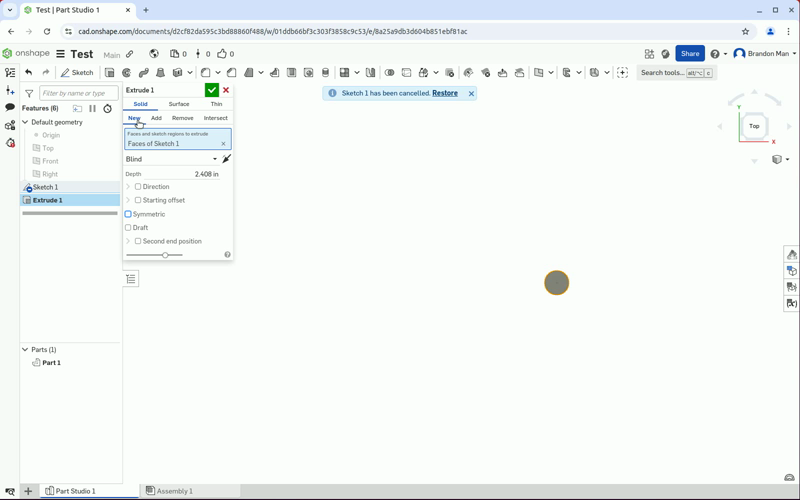
key(space)
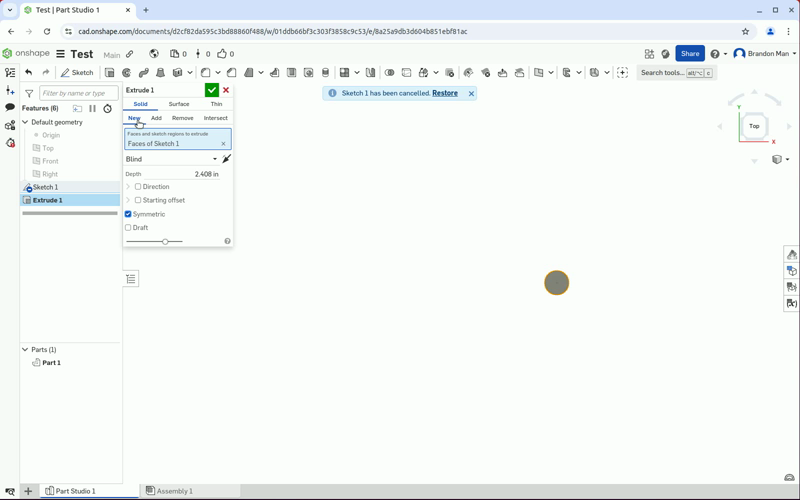
key(enter)
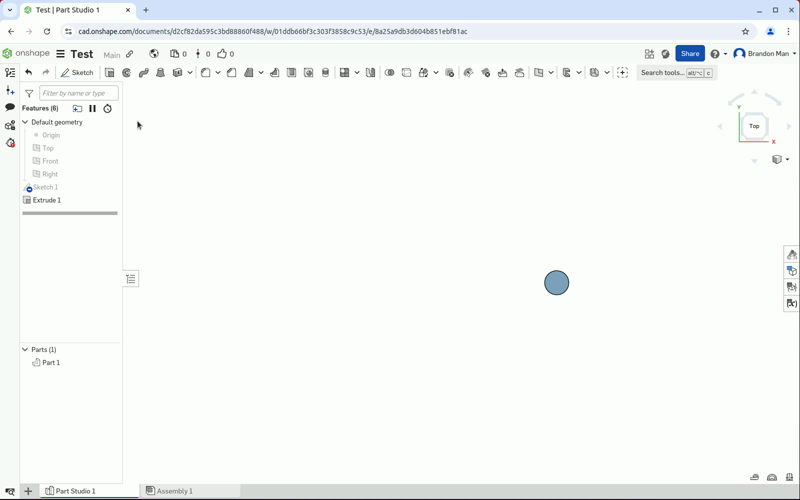
key(shift+h)
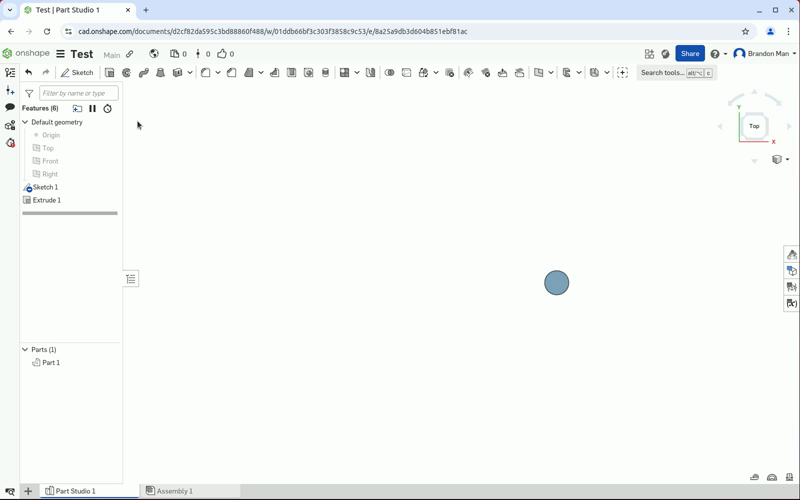
key(shift+h)
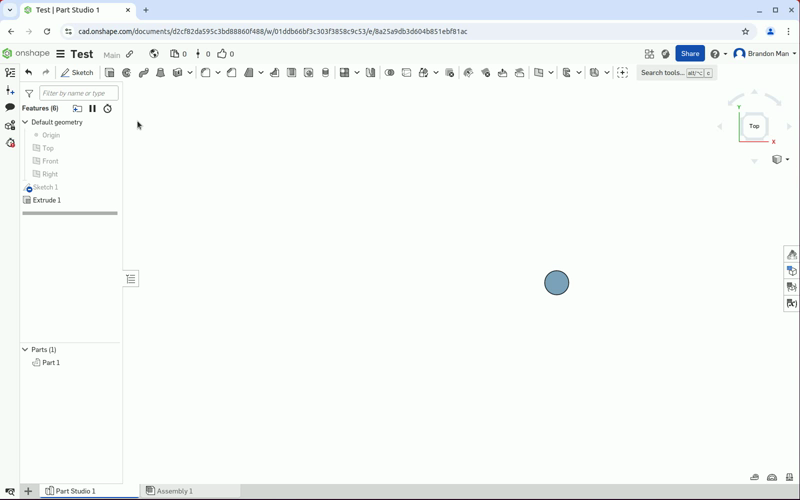
mouse_move(73, 189)
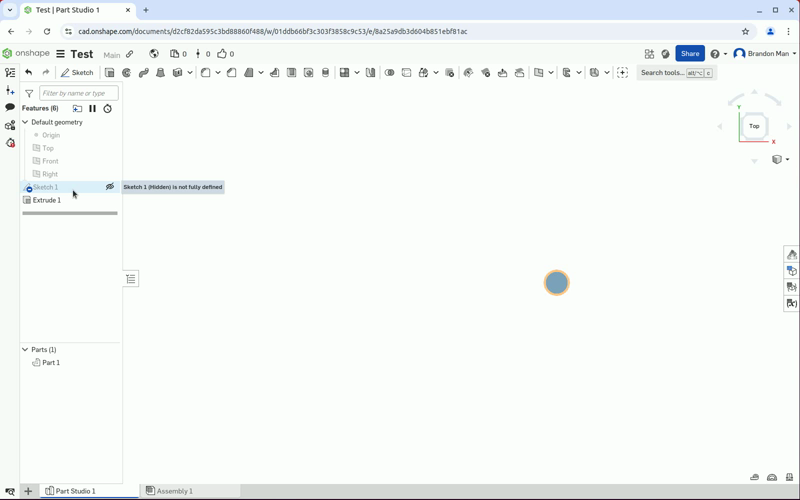
click(73, 189)
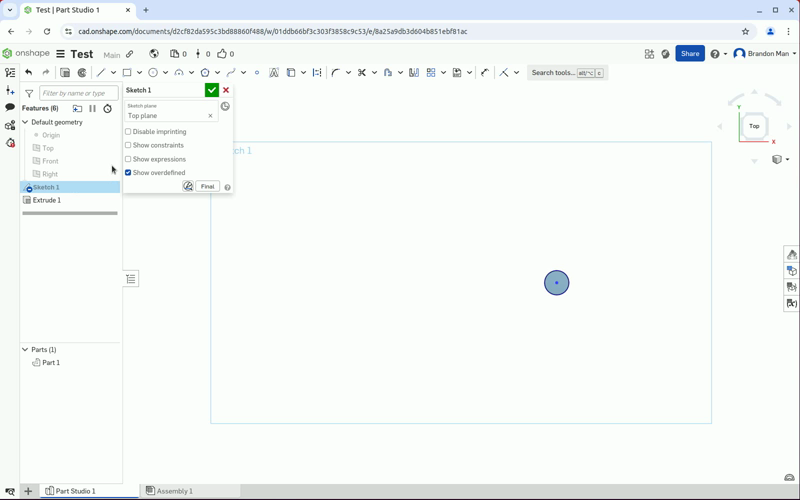
mouse_move(229, 92)
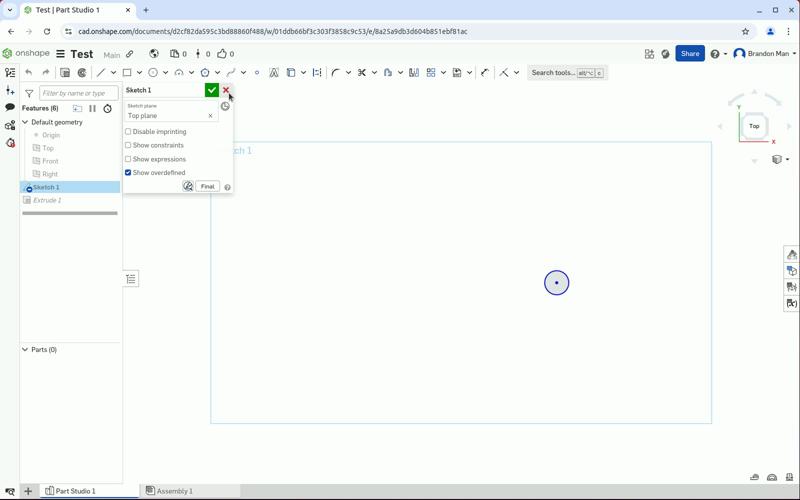
click(229, 92)
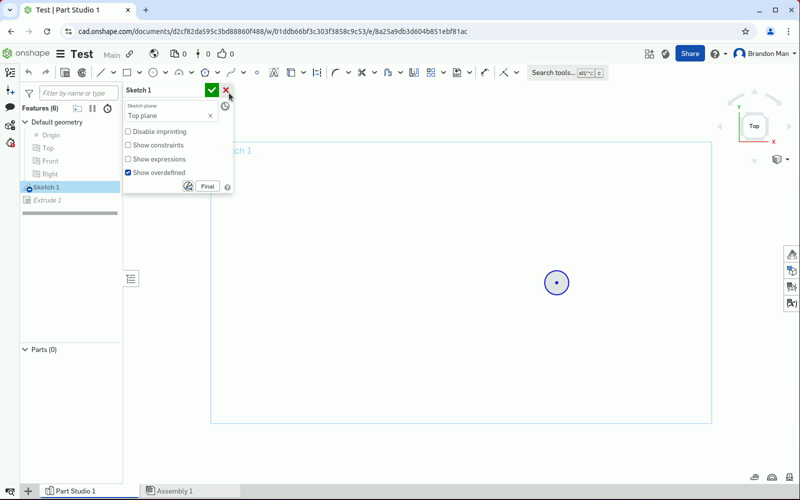
key(shift+s)
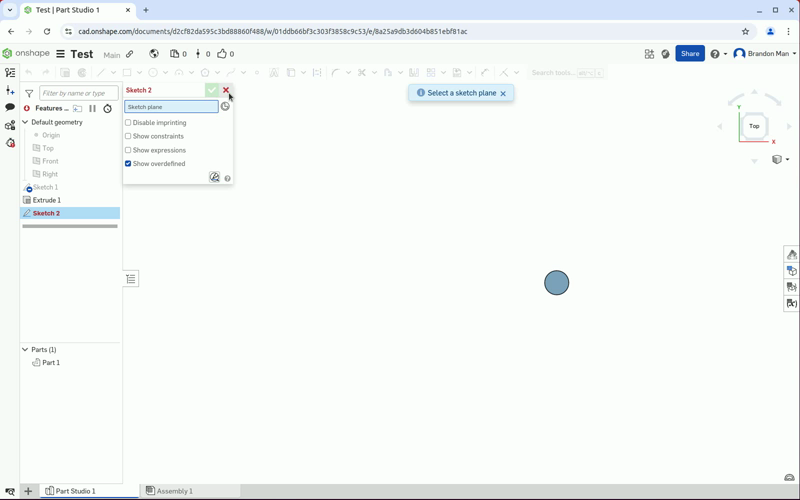
mouse_move(73, 150)
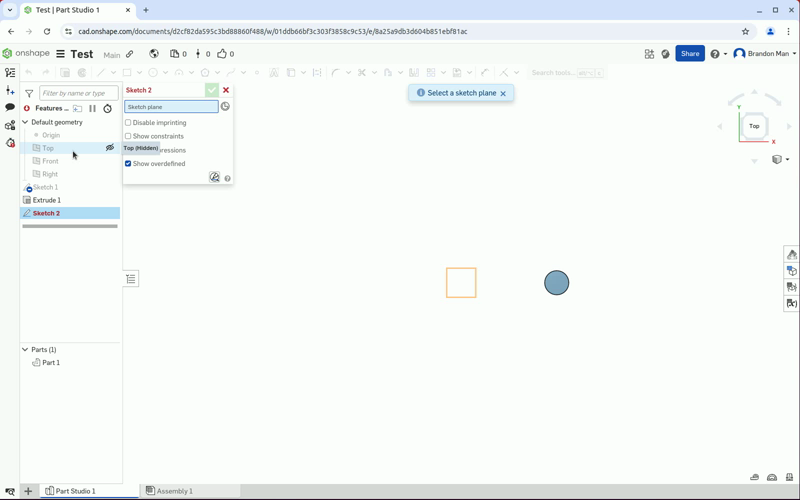
click(73, 150)
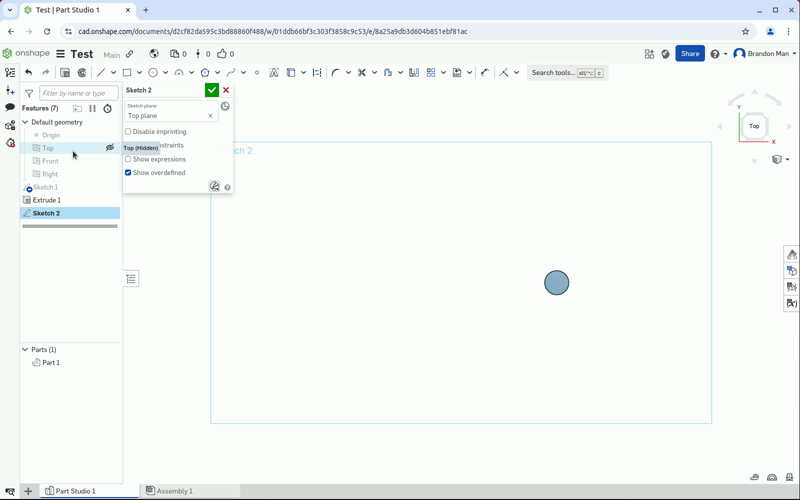
mouse_move(73, 352)
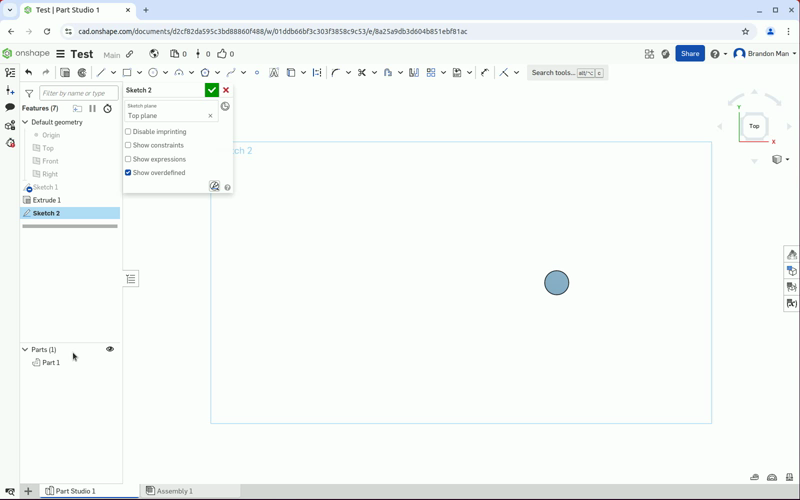
key(y)
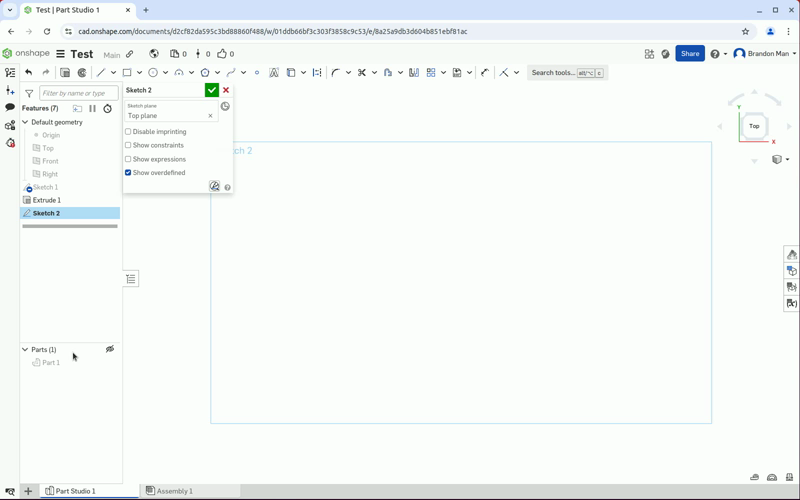
key(a)
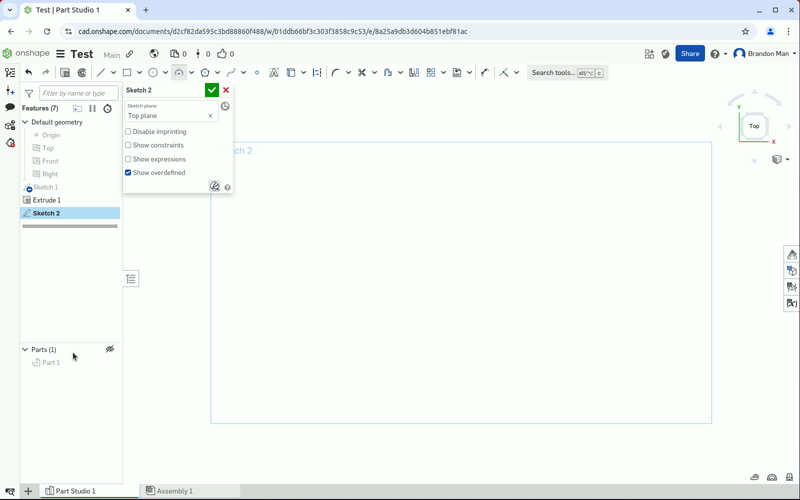
key_down(shift)
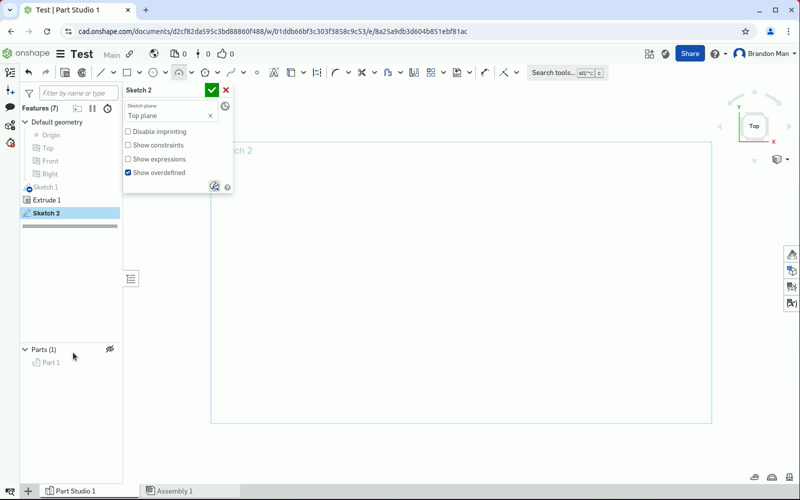
mouse_move(484, 306)
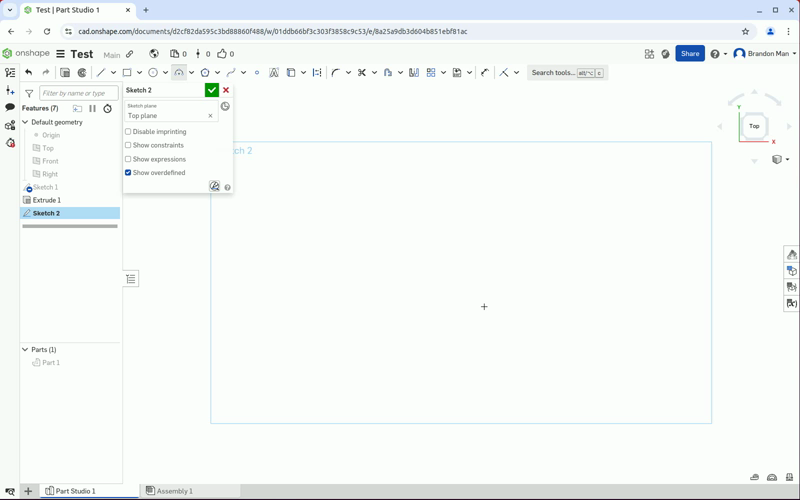
click(484, 306)
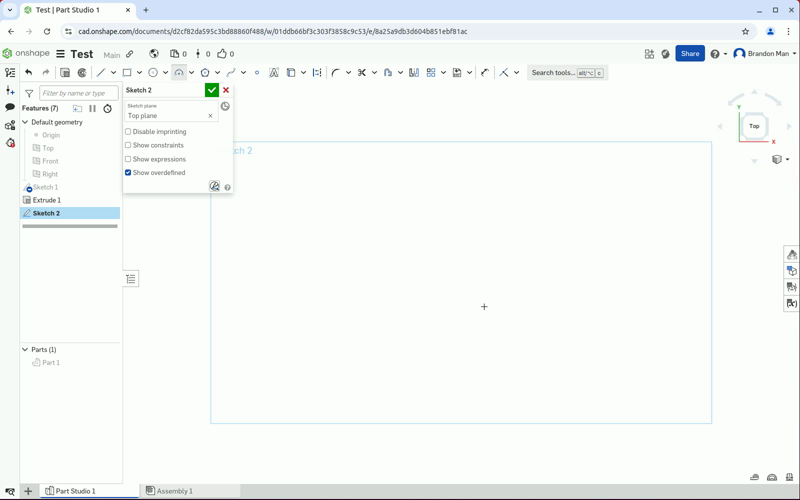
key_up(shift)
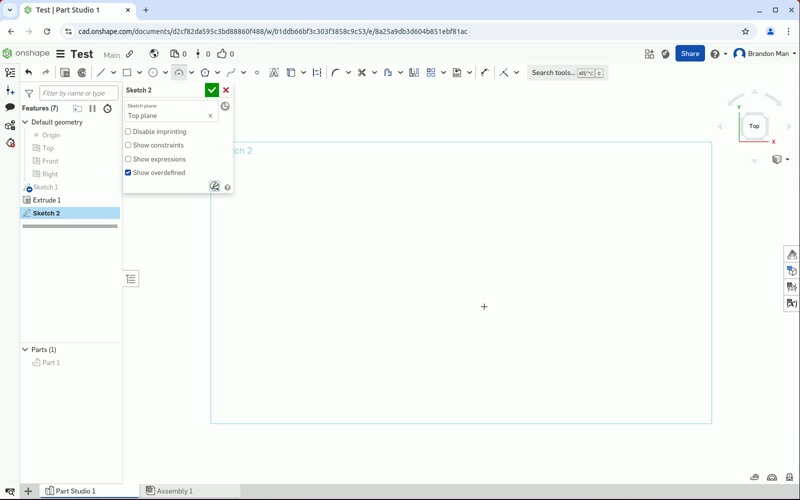
key_down(shift)
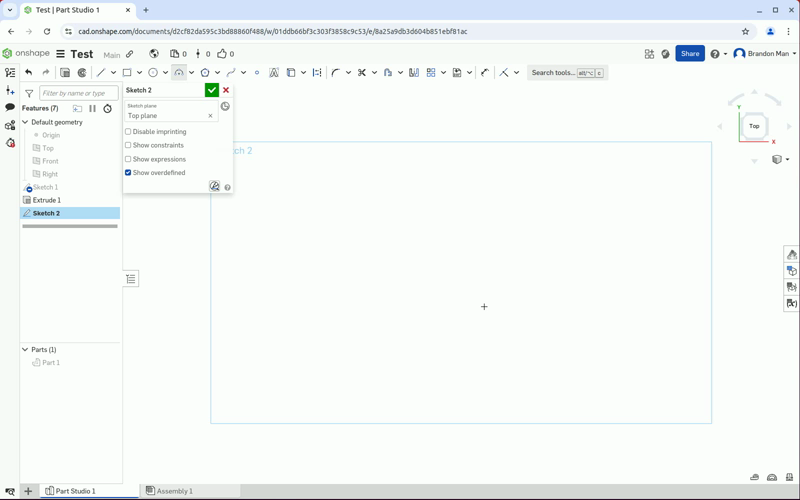
mouse_move(484, 257)
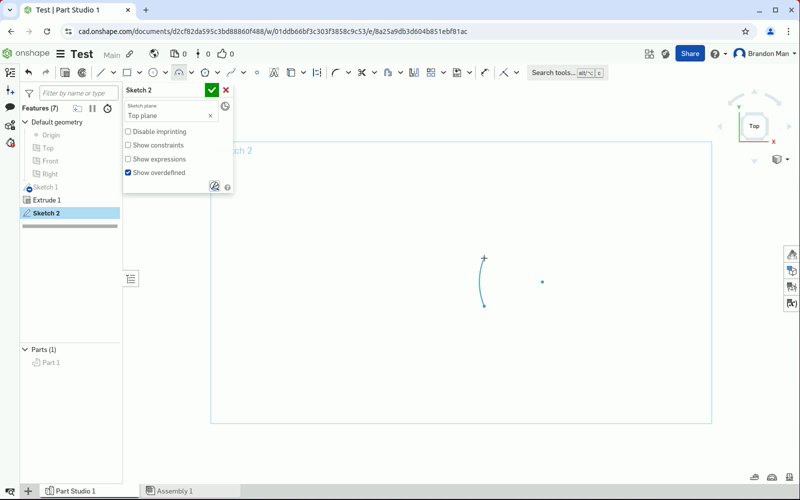
click(484, 257)
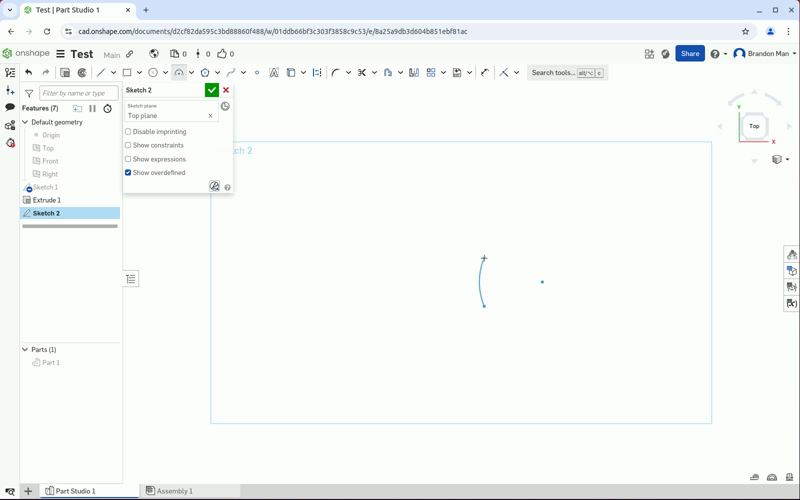
mouse_move(508, 282)
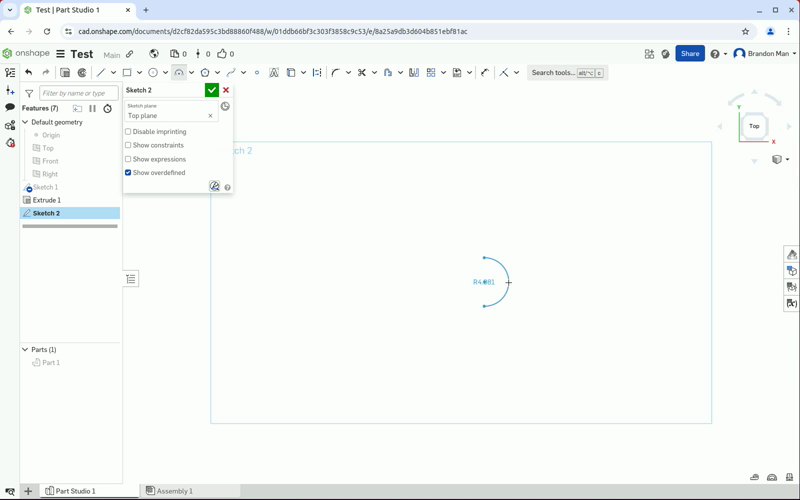
click(508, 282)
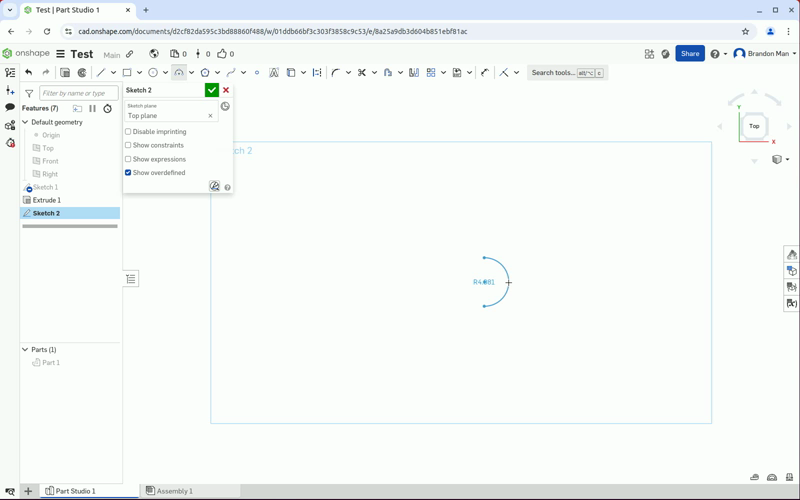
key_up(shift)
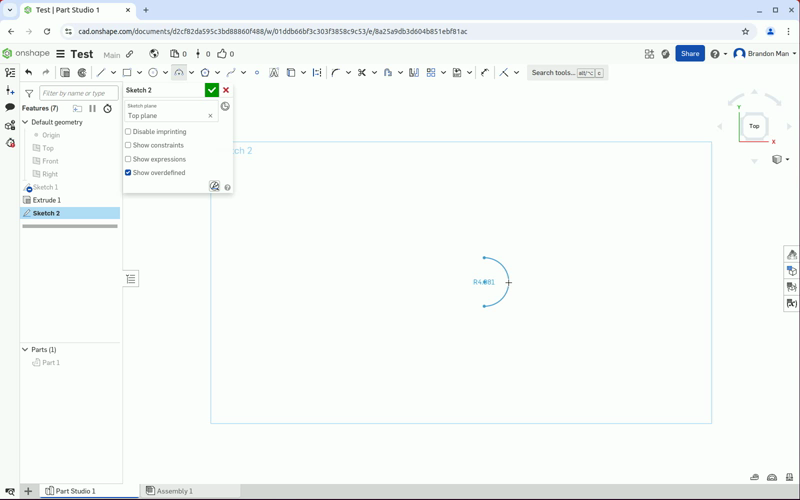
key(esc)
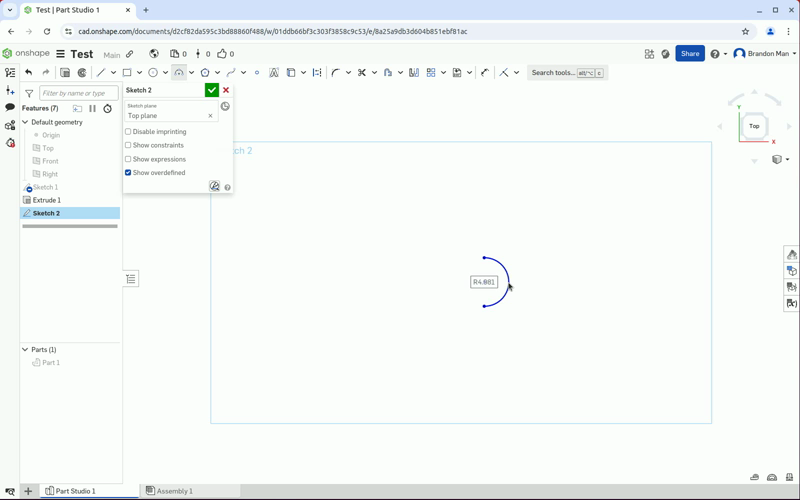
key(l)
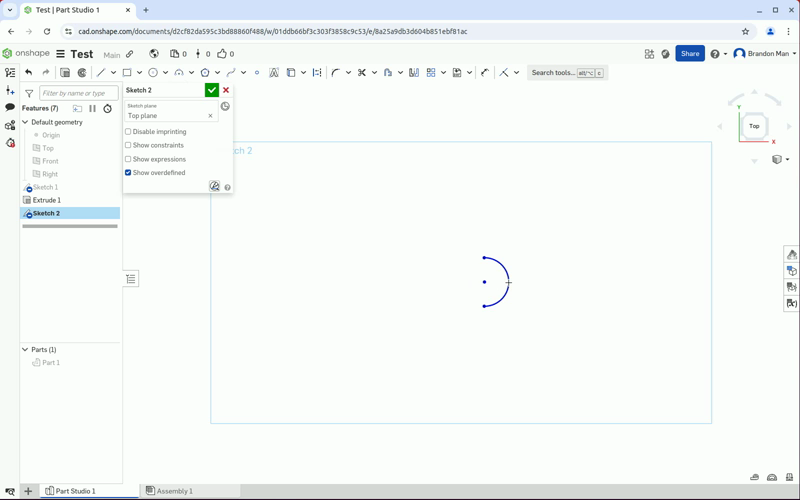
mouse_move(484, 257)
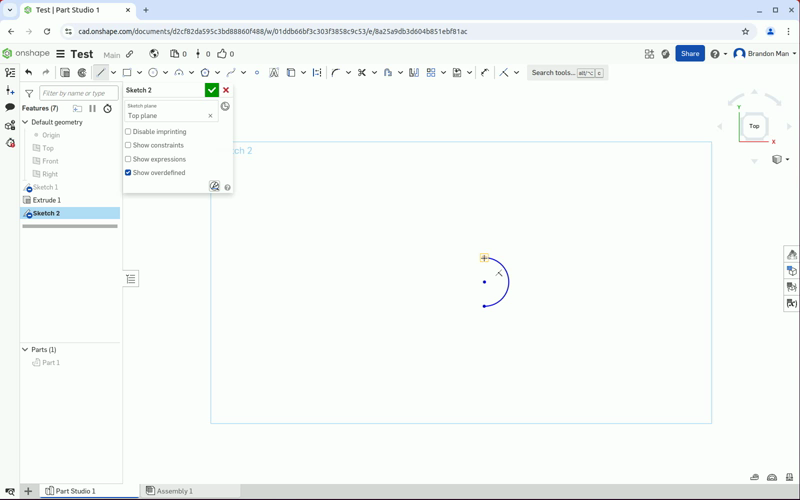
click(484, 257)
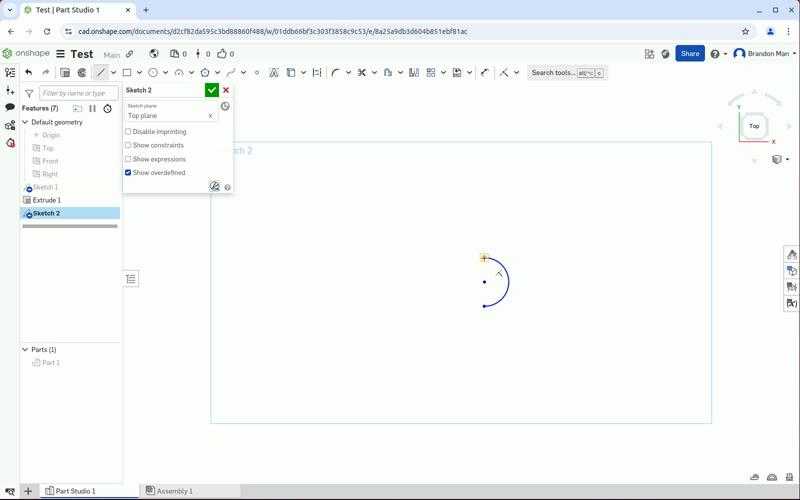
mouse_move(514, 257)
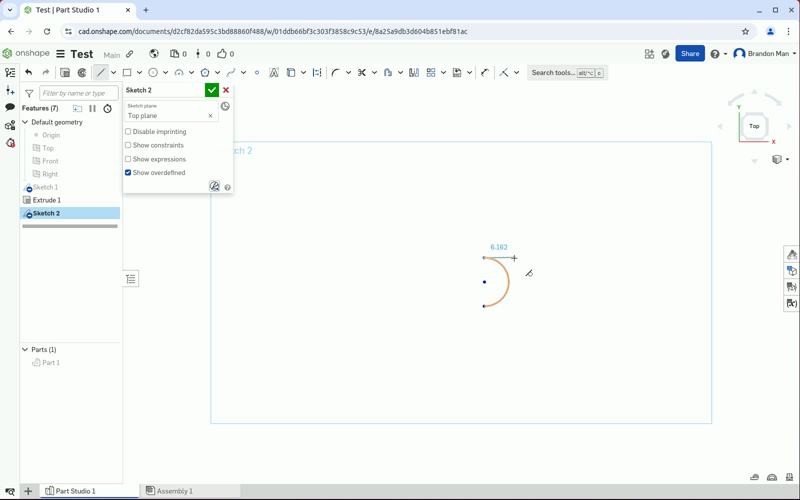
key_down(shift)
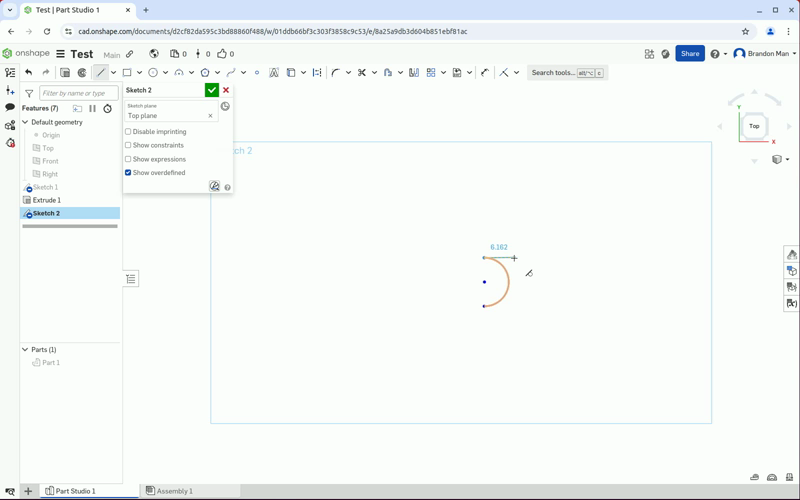
mouse_move(484, 306)
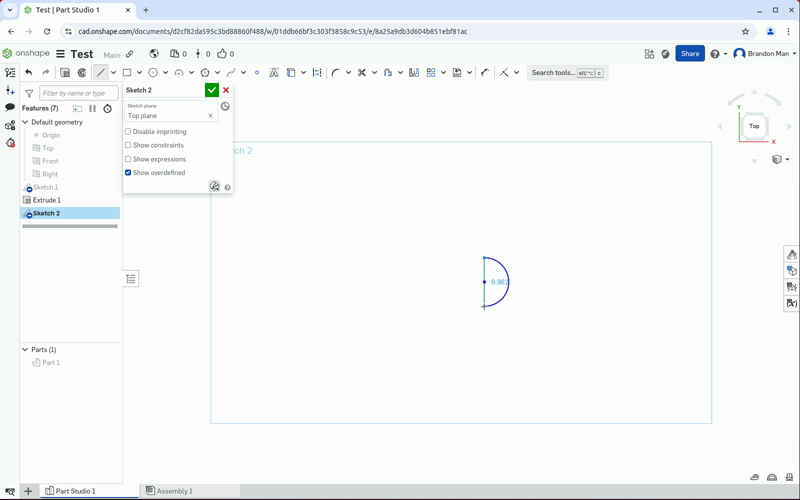
key_up(shift)
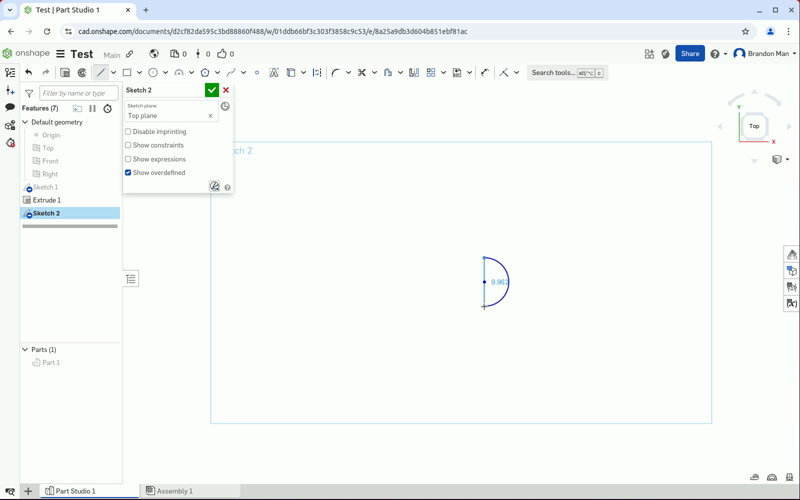
click(484, 306)
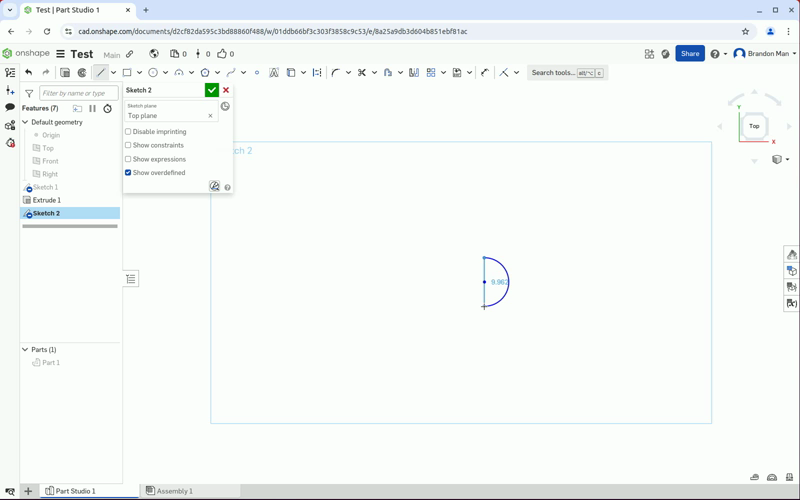
key(esc)
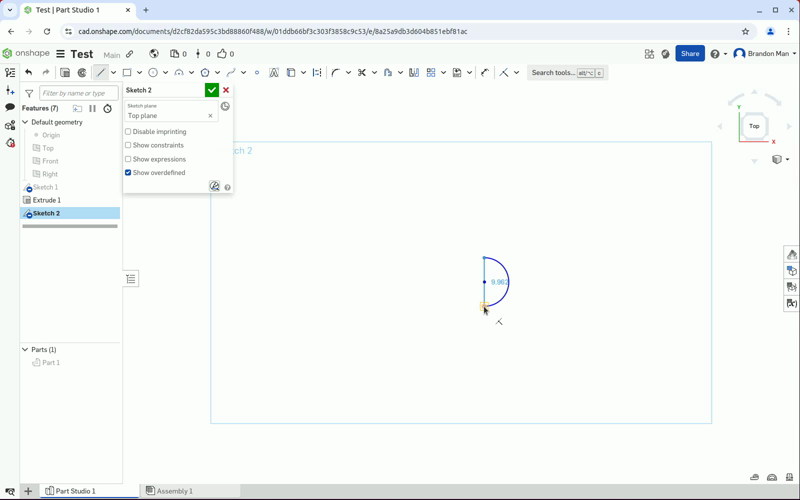
mouse_move(485, 277)
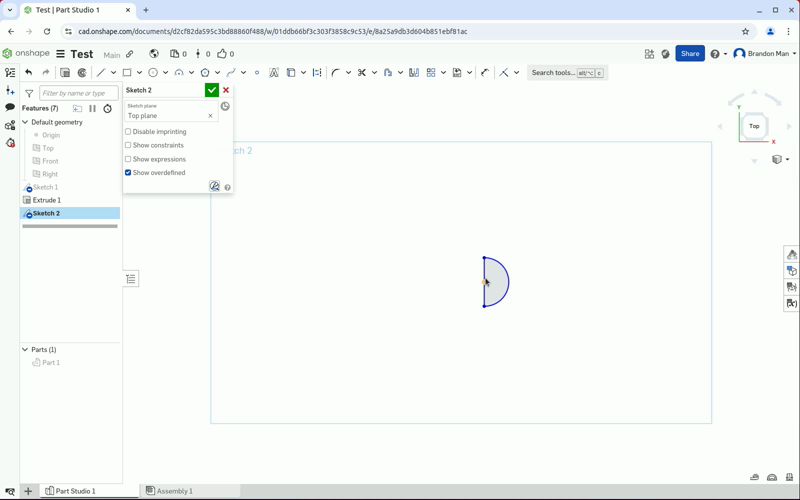
scroll(6)
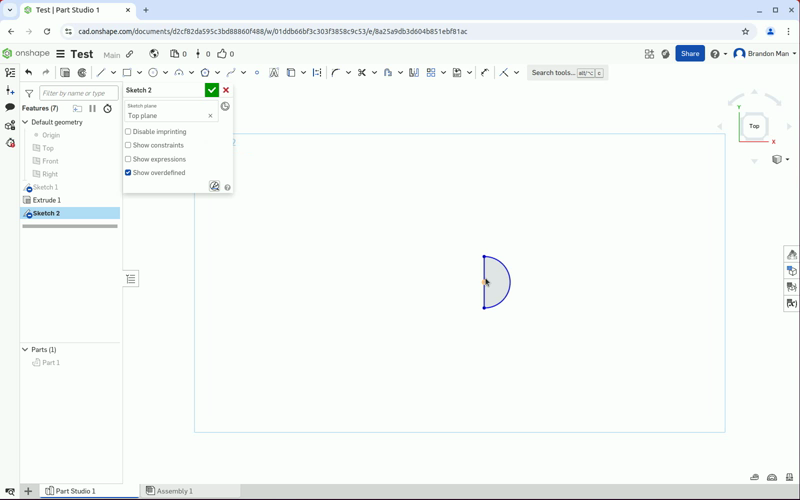
scroll(6)
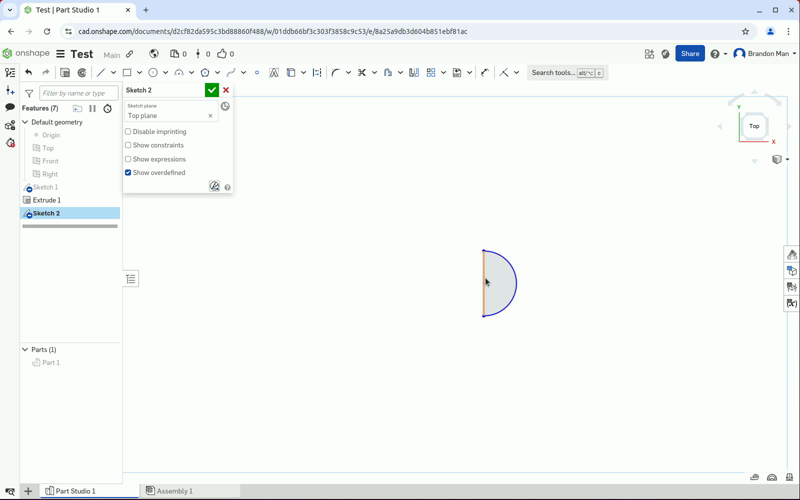
scroll(6)
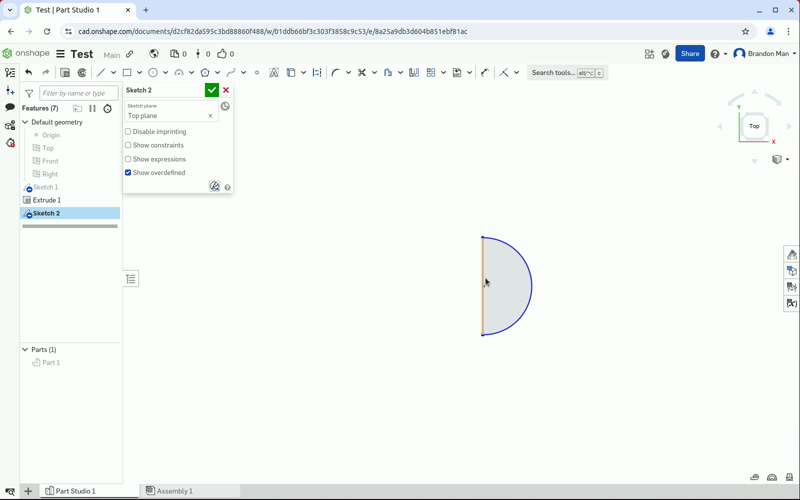
scroll(6)
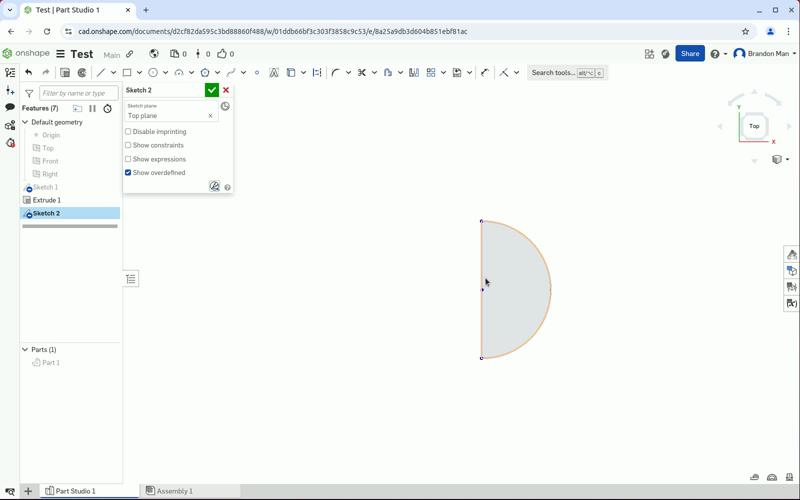
scroll(6)
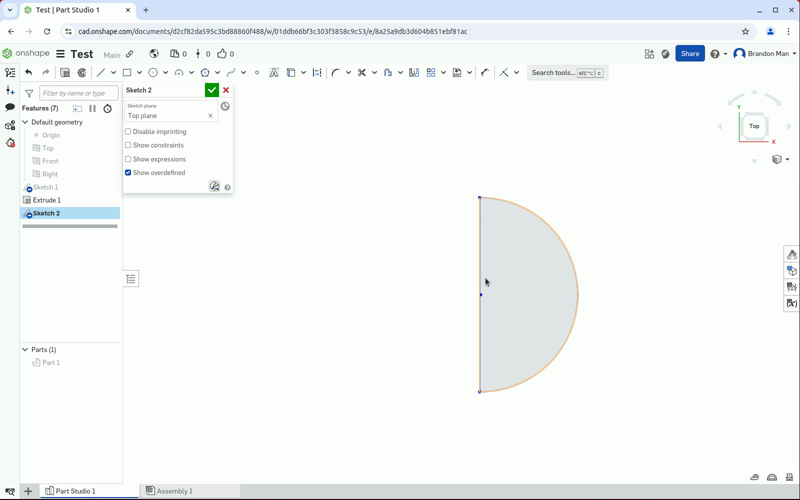
scroll(6)
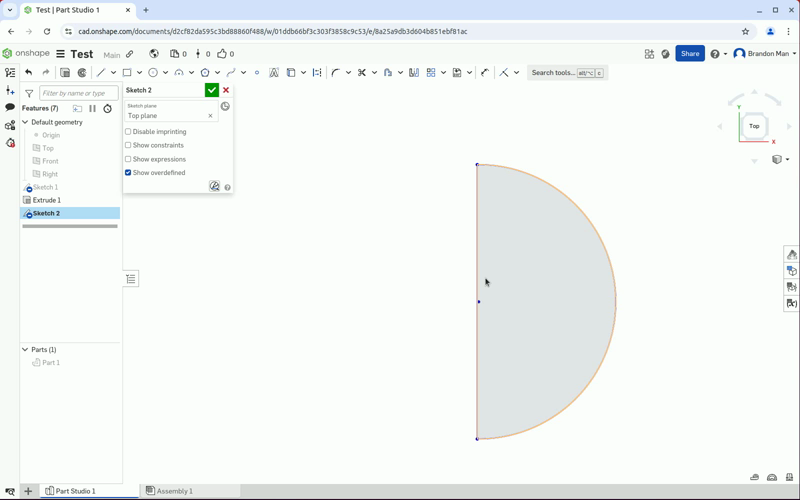
scroll(6)
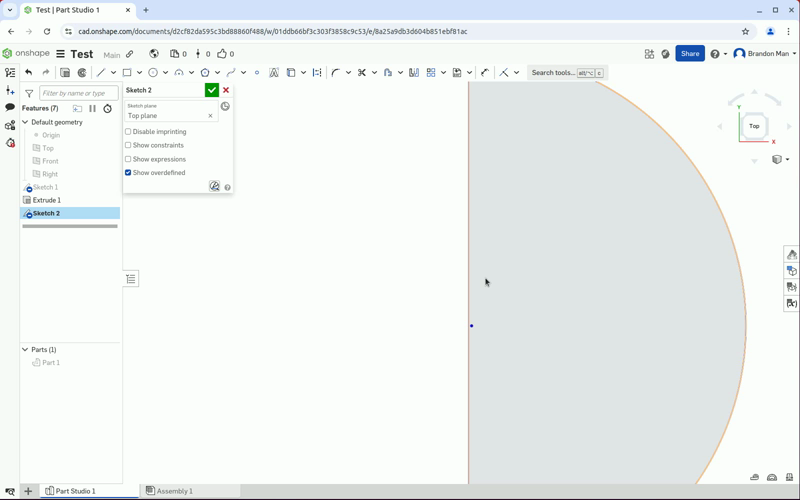
click(485, 277)
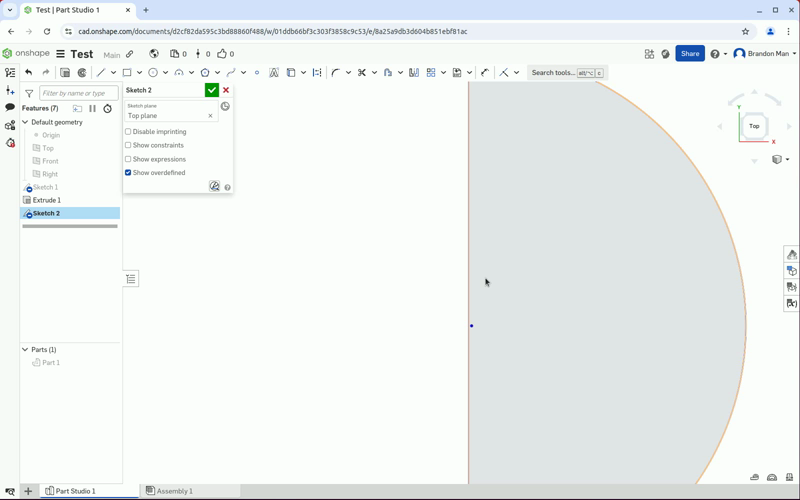
scroll(-6)
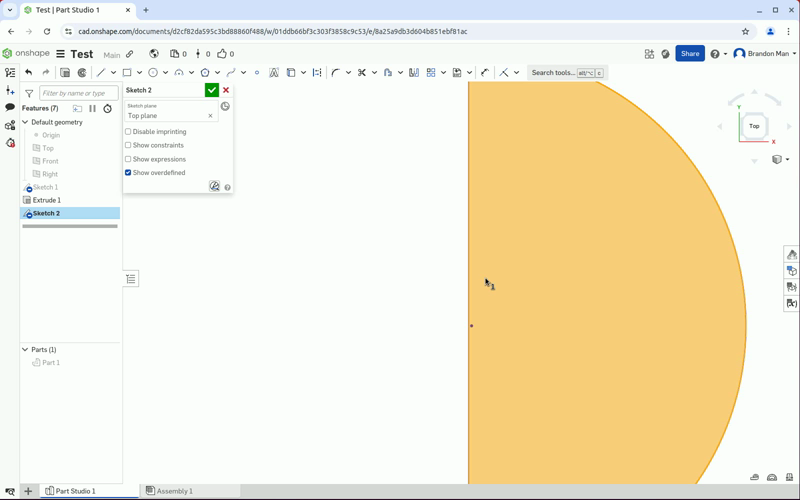
scroll(-6)
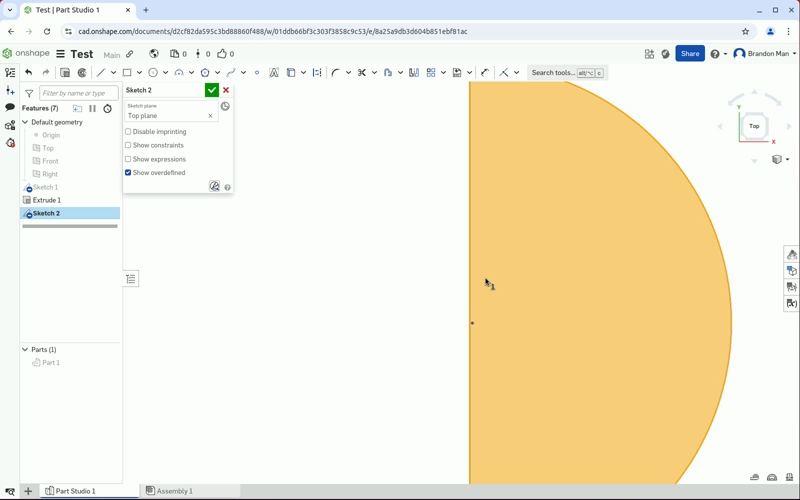
scroll(-6)
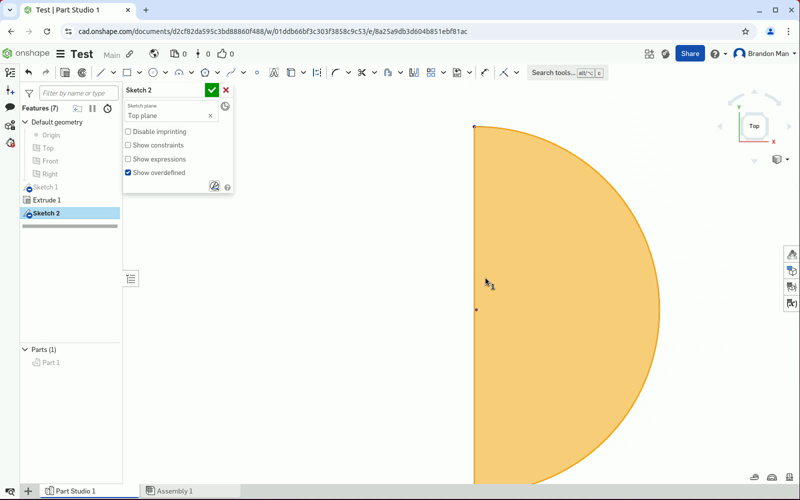
scroll(-6)
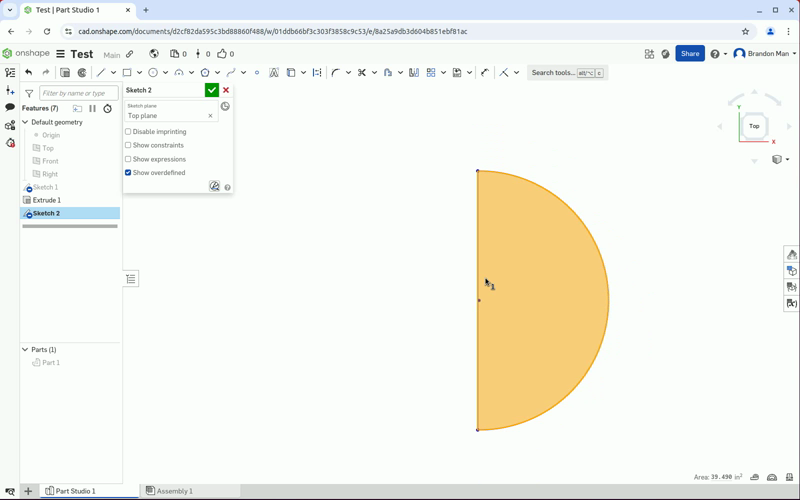
scroll(-6)
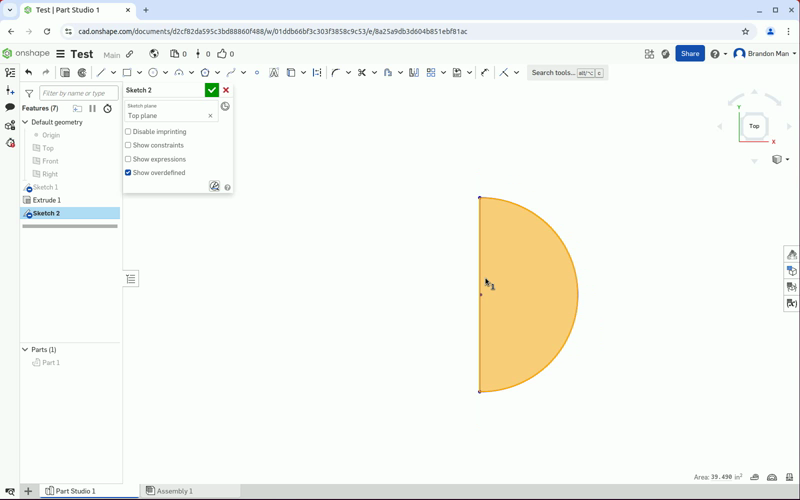
scroll(-6)
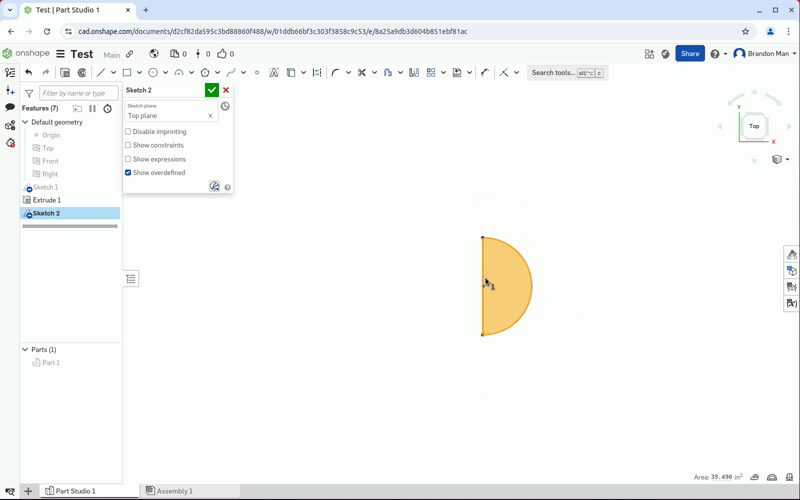
scroll(-6)
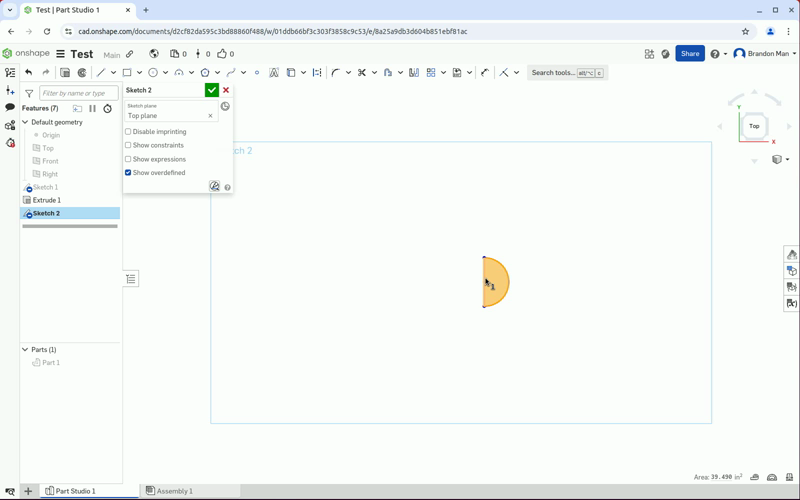
mouse_move(73, 352)
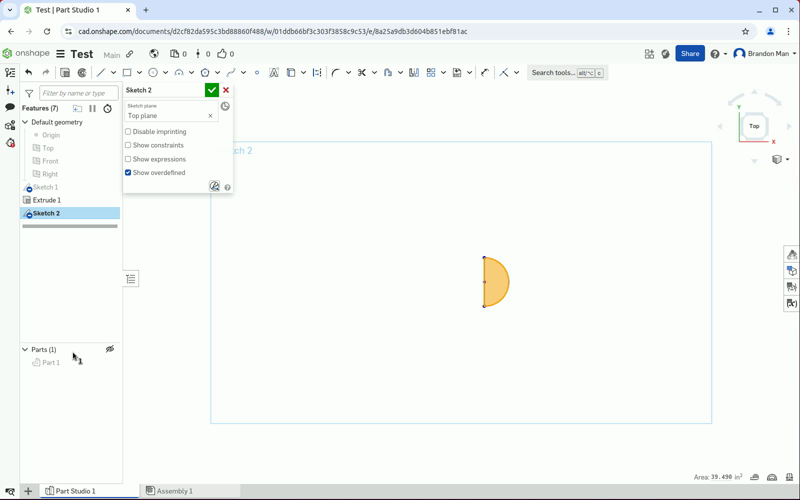
key(shift+y)
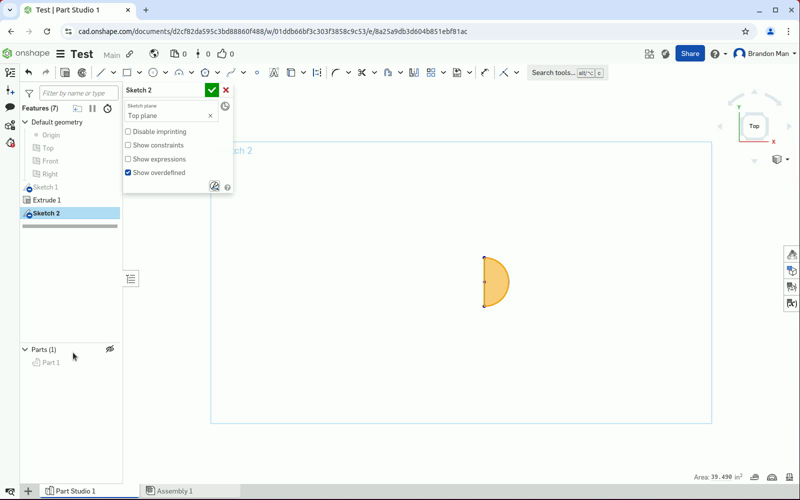
key(shift+e)
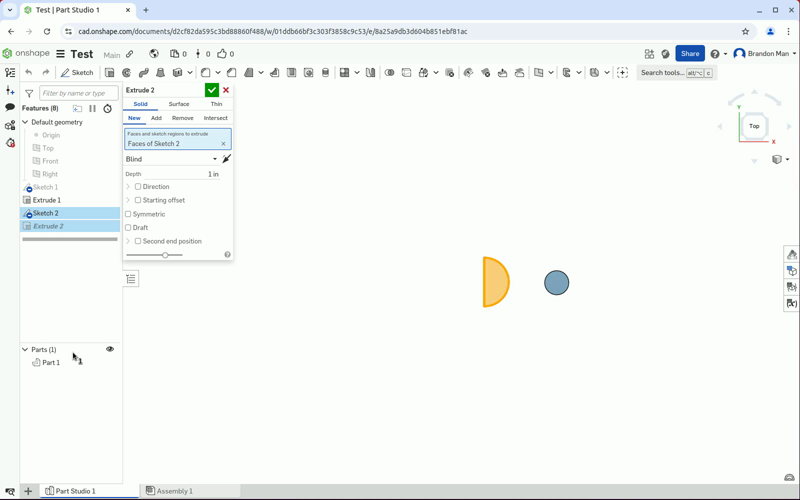
mouse_move(143, 106)
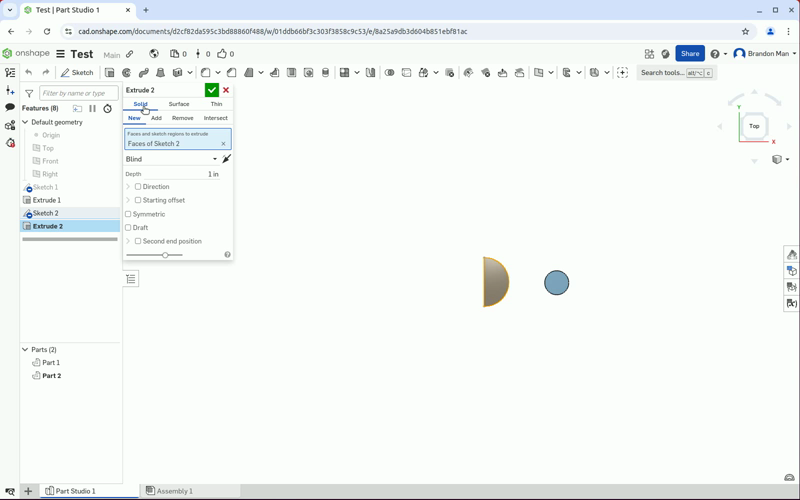
click(143, 106)
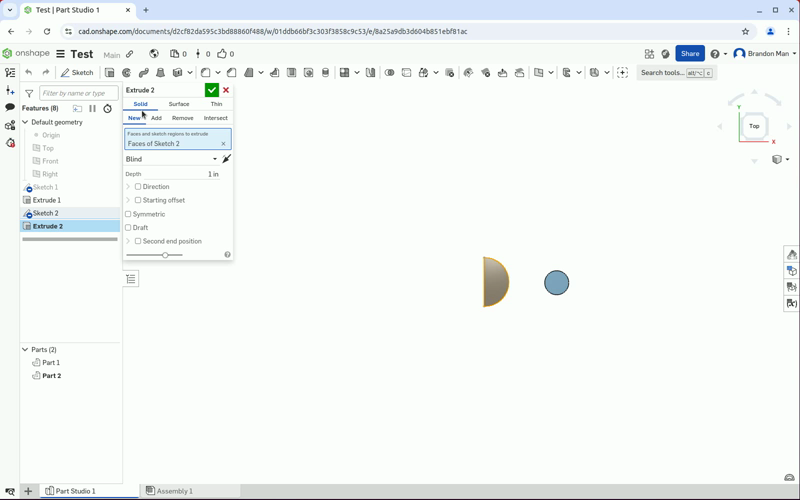
mouse_move(137, 120)
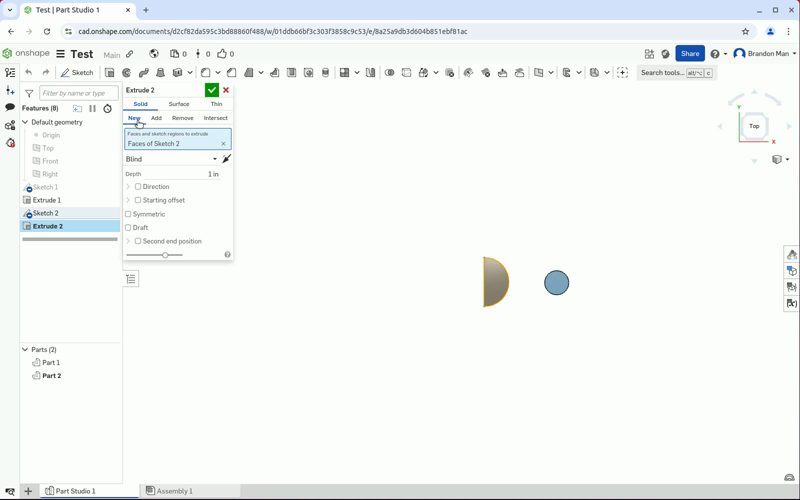
click(137, 120)
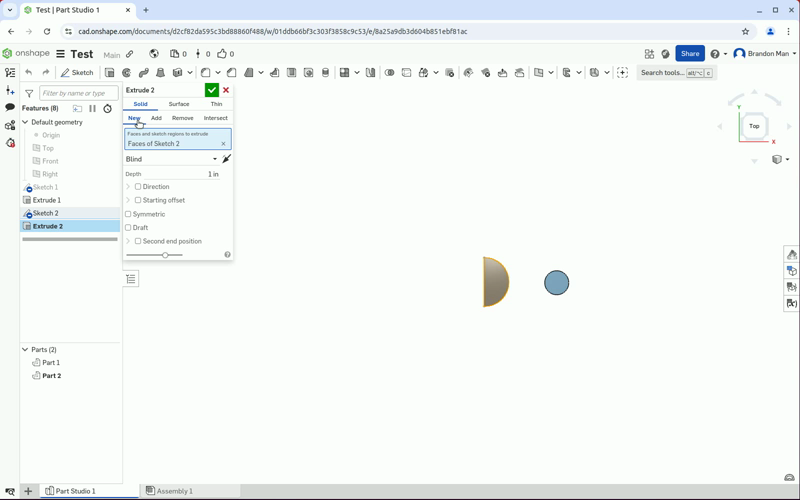
key(tab, 4)
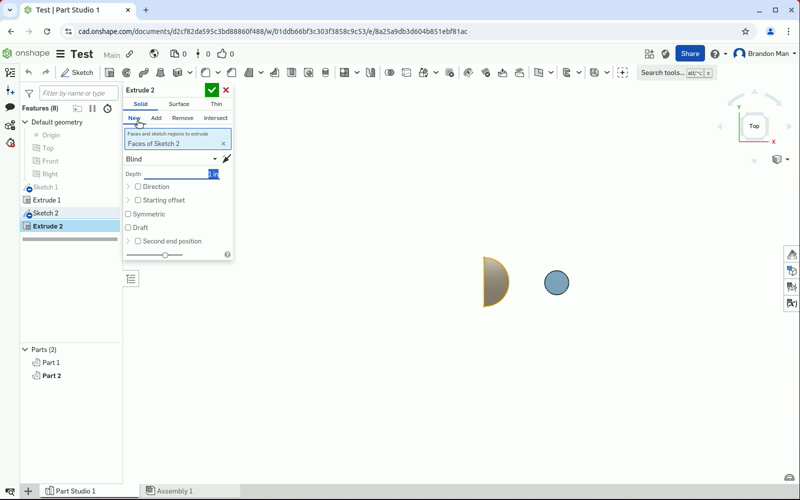
text(0.481)
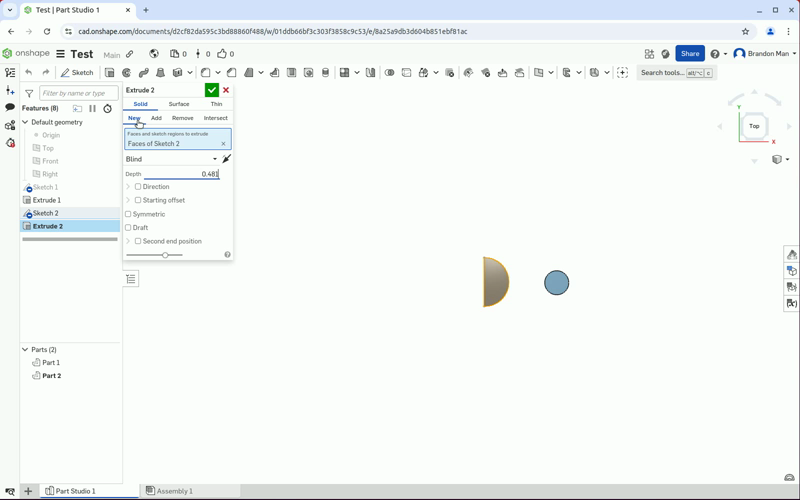
key(enter)
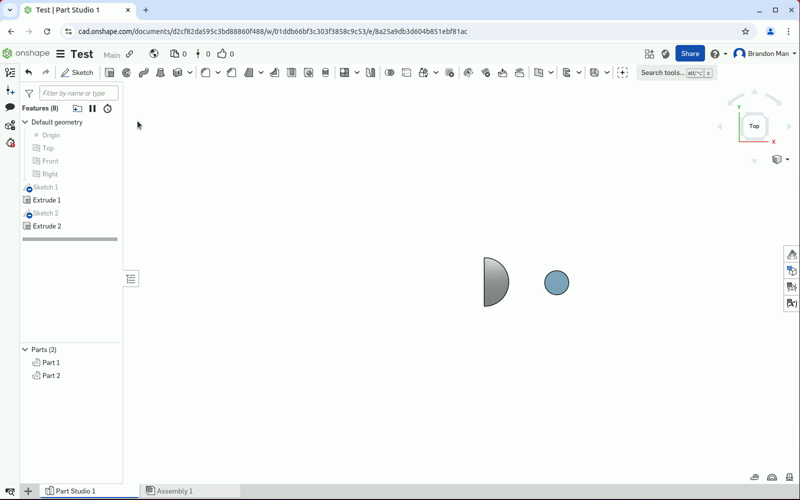
key(shift+h)
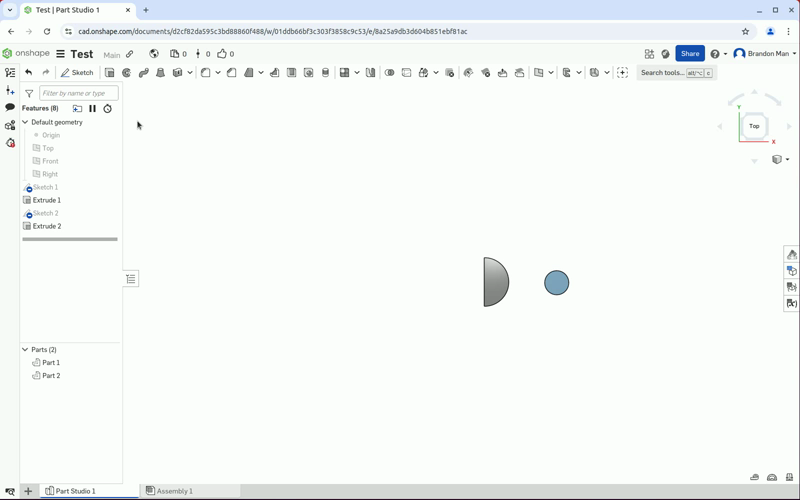
key(shift+h)
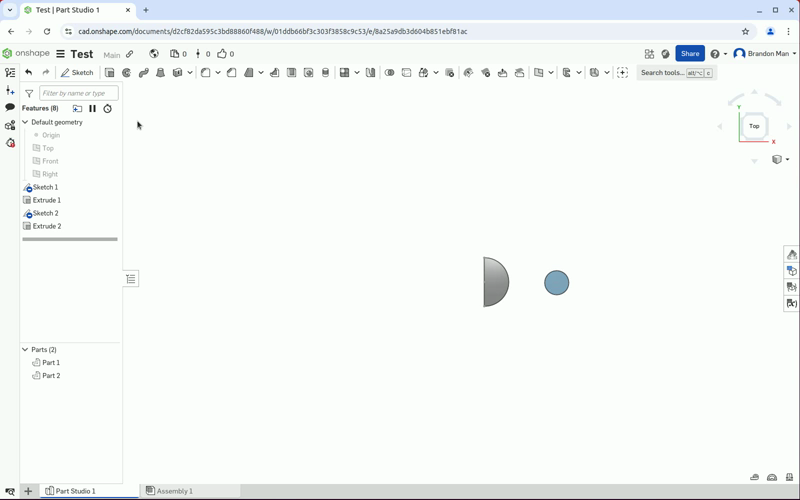
key(shift+7)
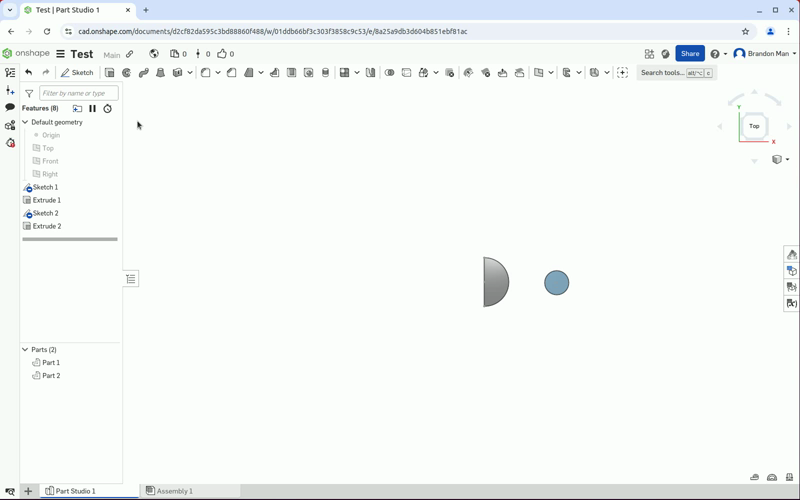
key(up, 3)
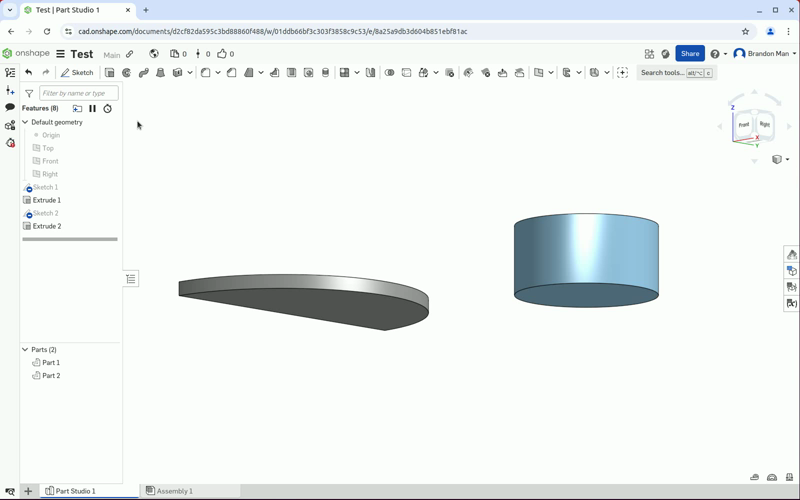
key(left, 3)
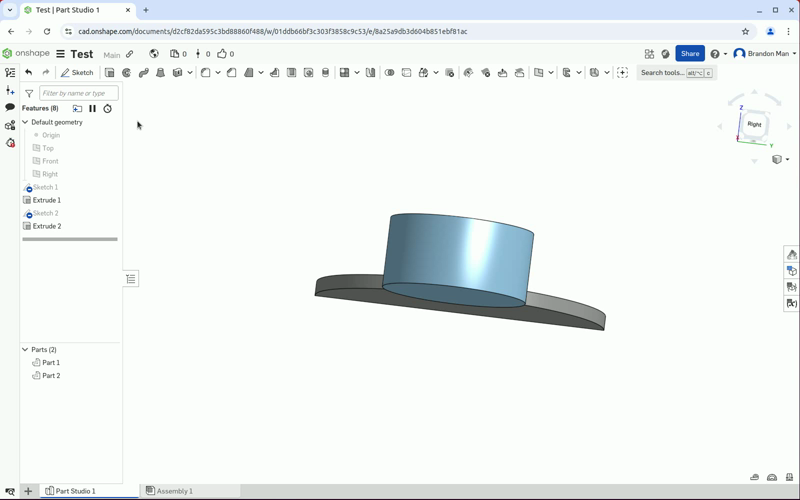
key(right, 3)
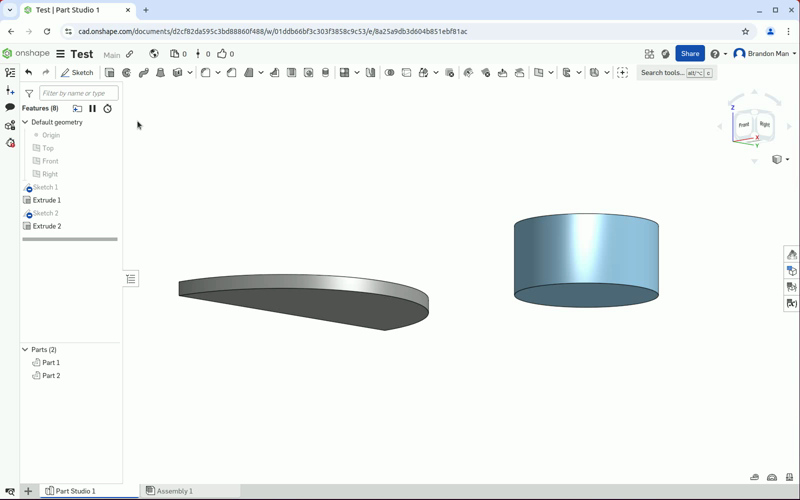
key(down, 3)
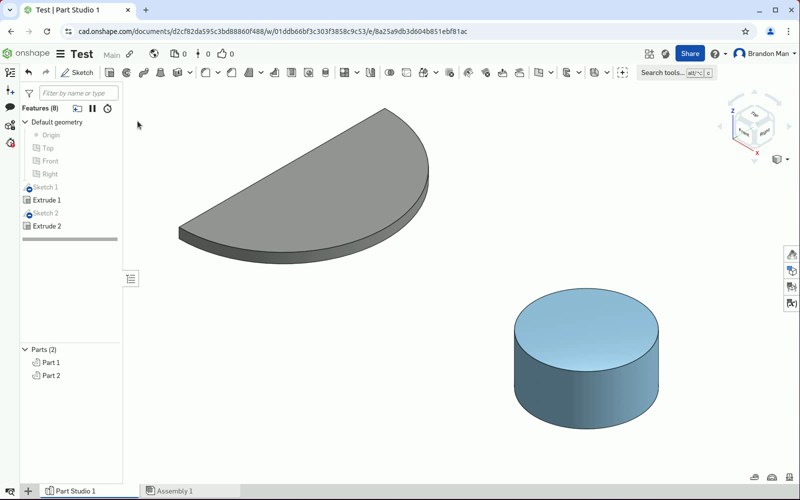
mouse_move(73, 189)
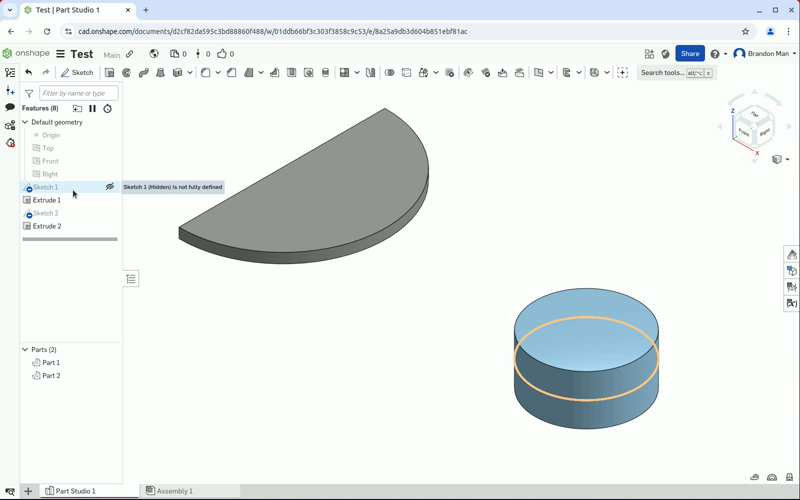
click(73, 189)